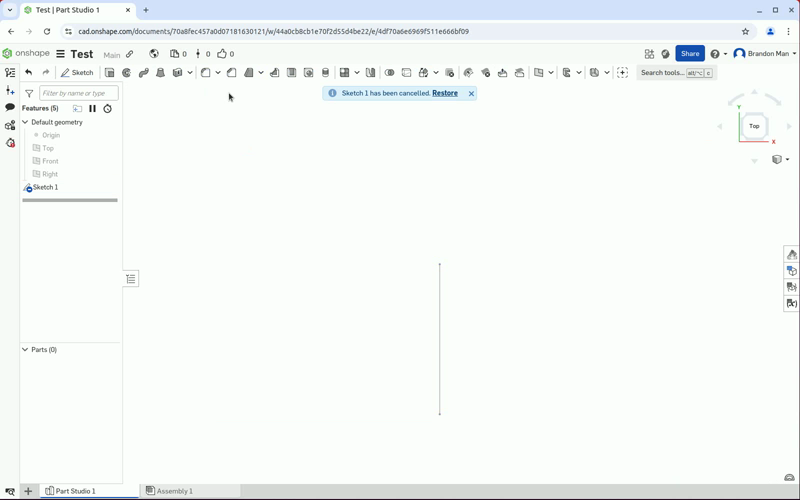
key(shift+h)
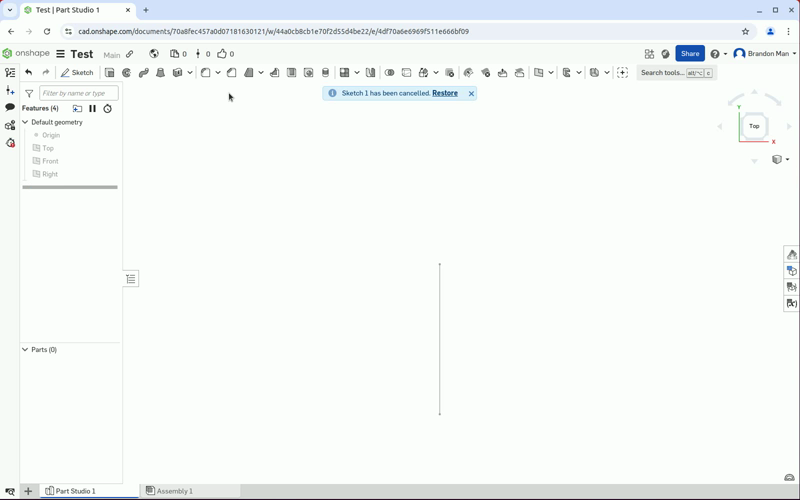
mouse_move(73, 352)
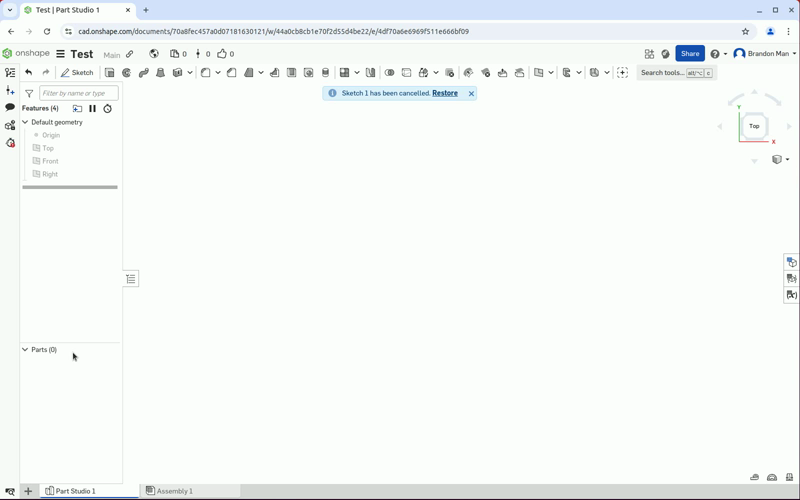
key(y)
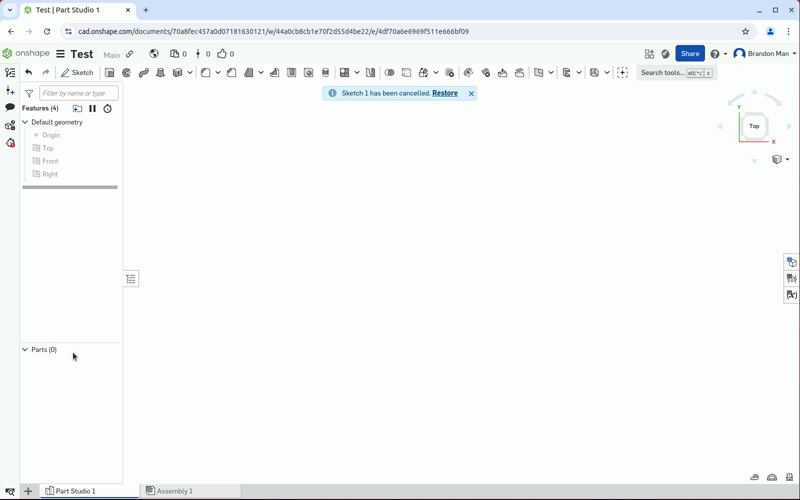
key(shift+p)
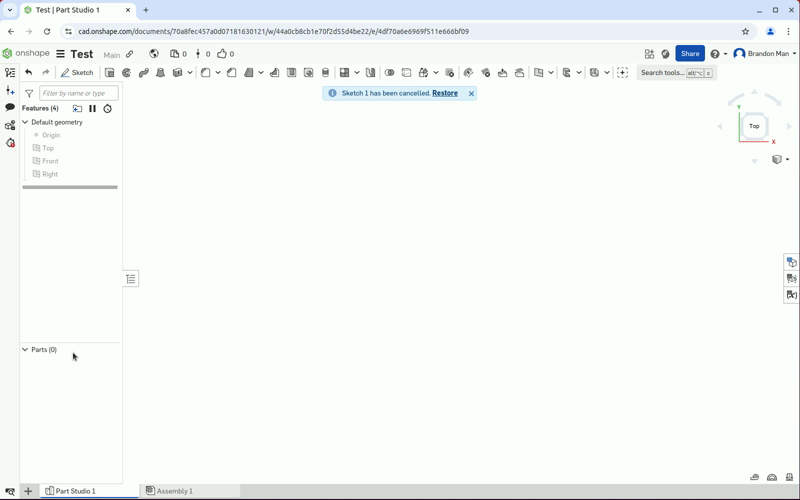
key(space)
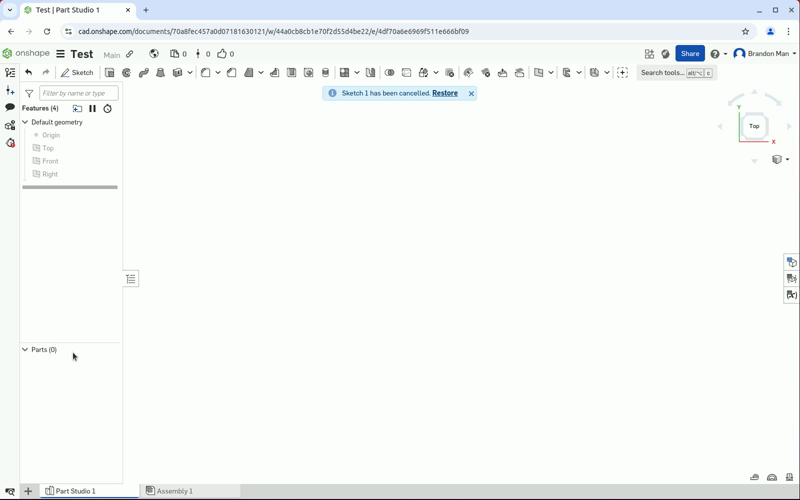
key_down(shift)
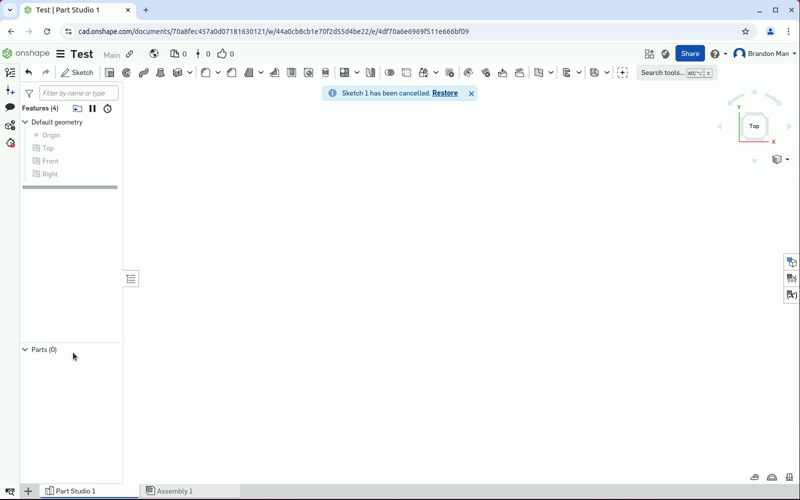
key(up)
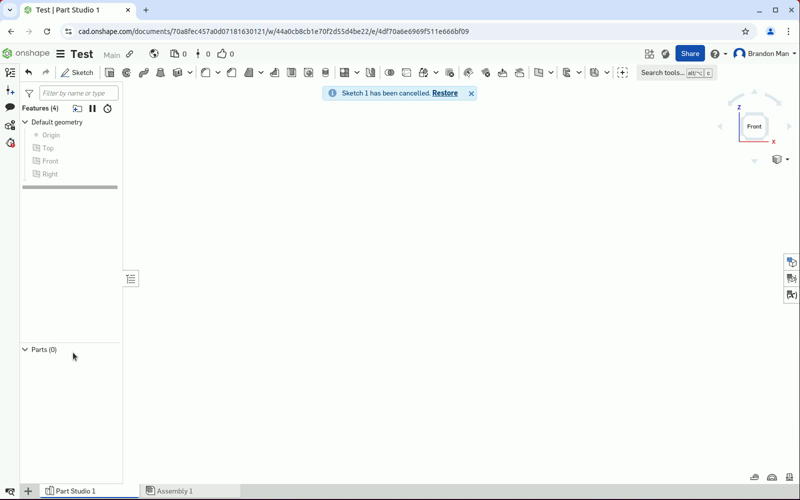
key_up(shift)
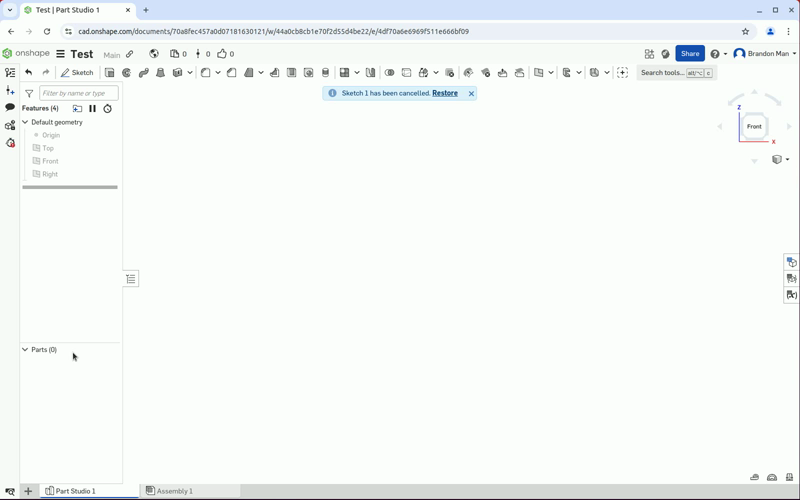
mouse_move(73, 352)
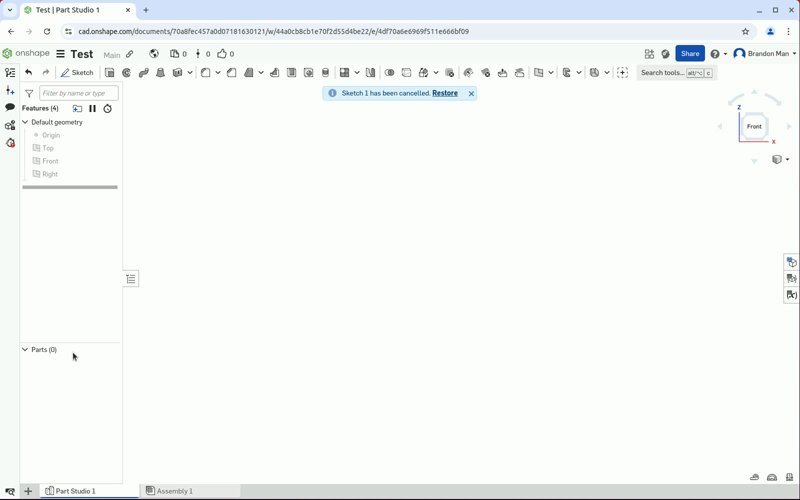
key(shift+y)
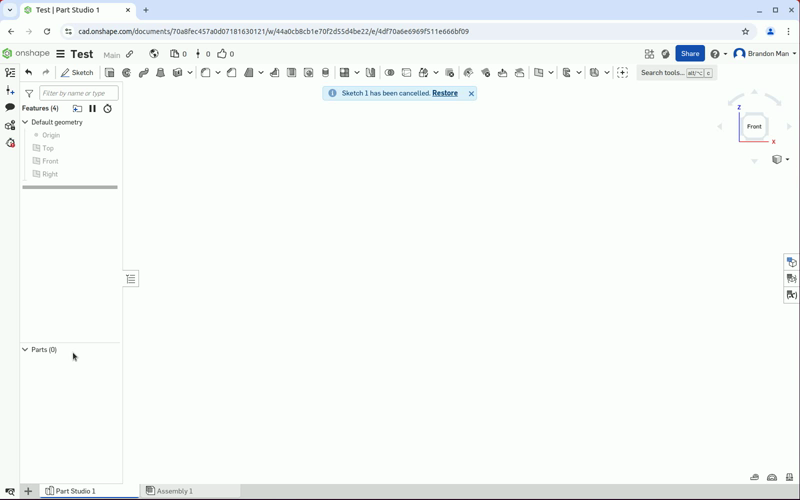
key(shift+s)
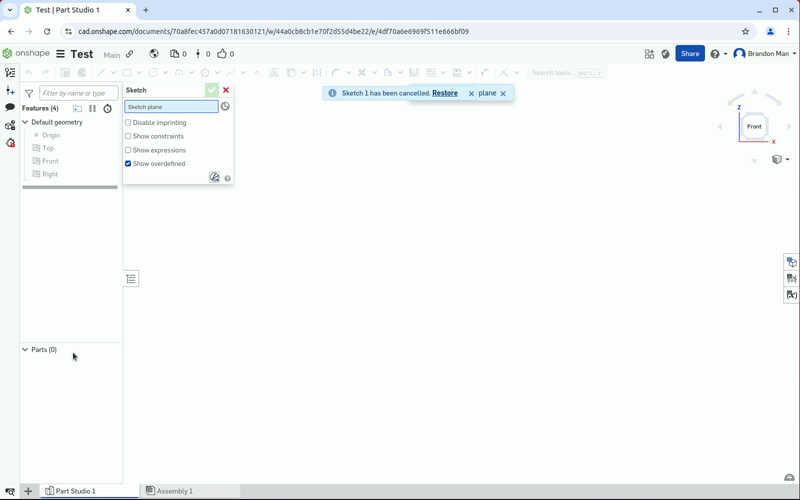
mouse_move(73, 163)
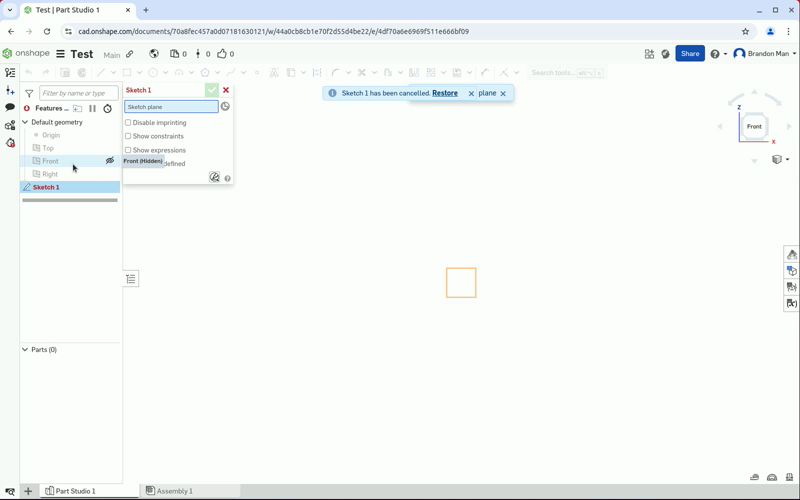
click(73, 163)
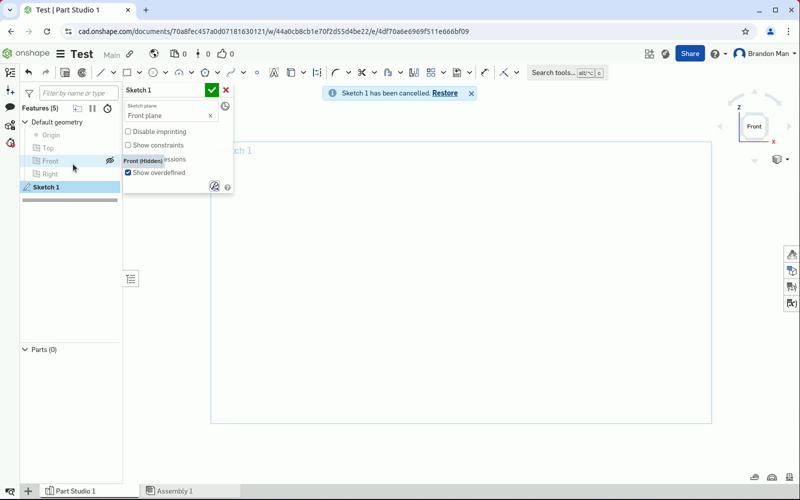
mouse_move(73, 352)
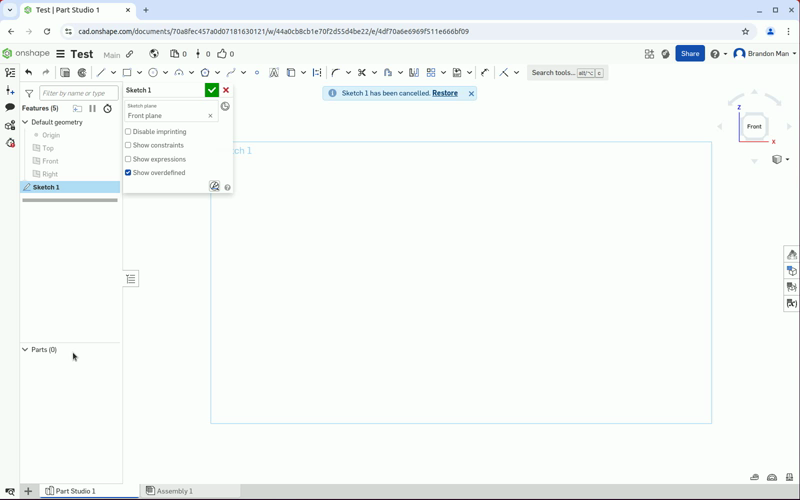
key(y)
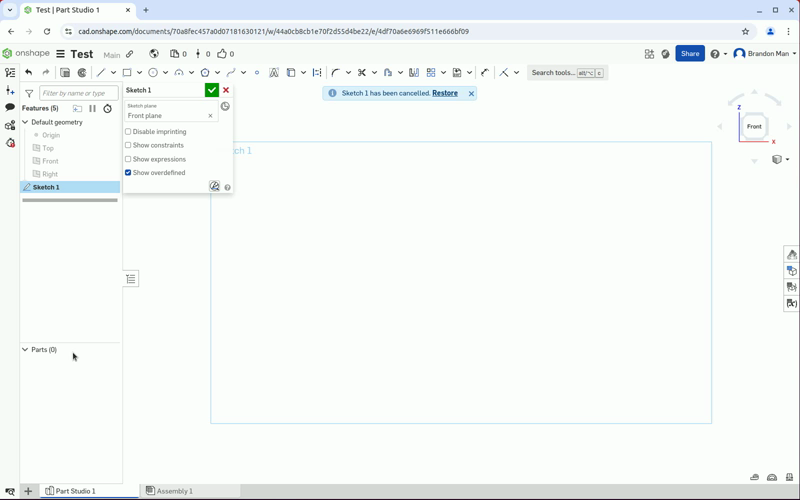
key(l)
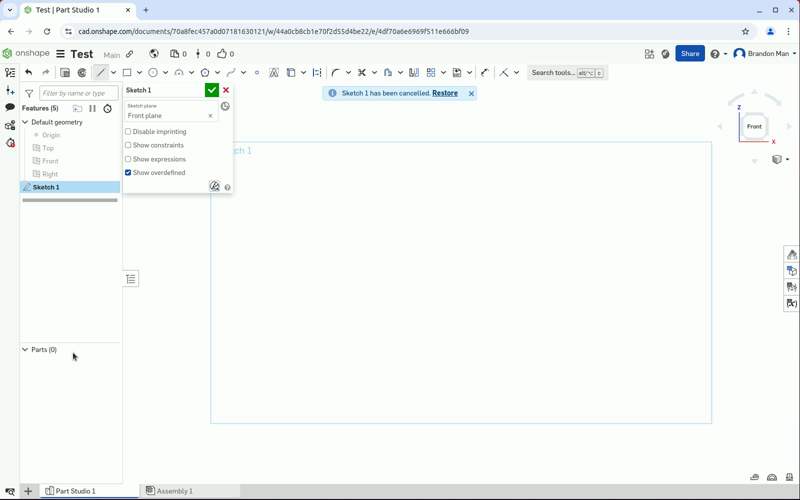
key_down(shift)
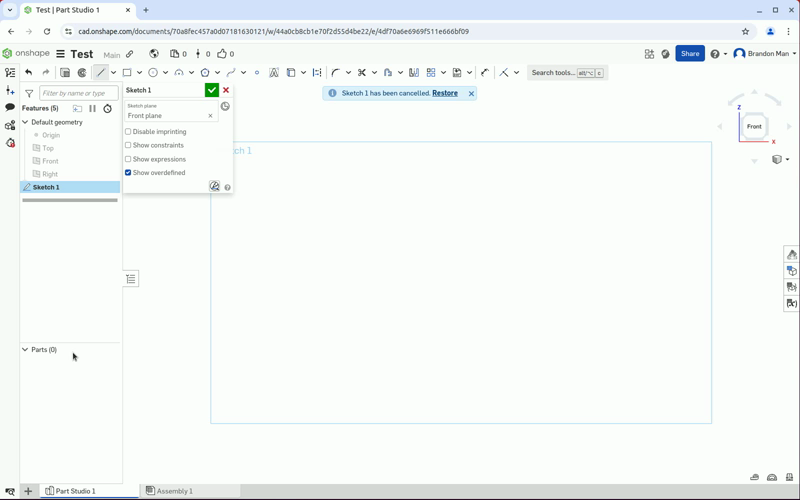
mouse_move(460, 282)
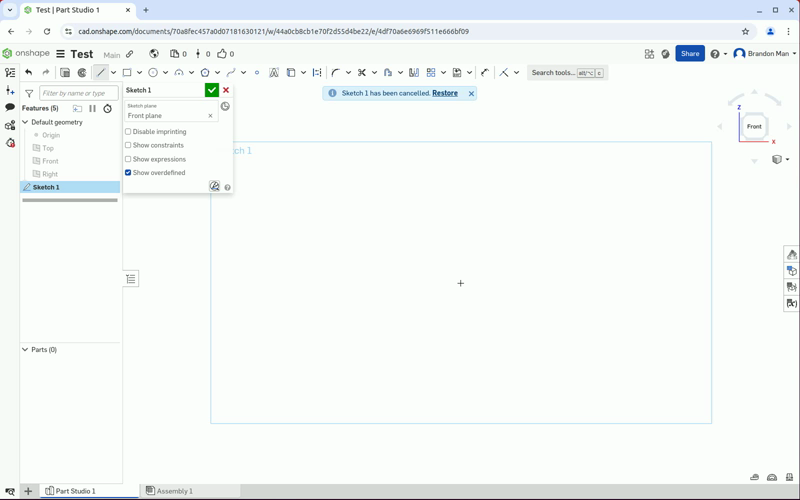
click(460, 282)
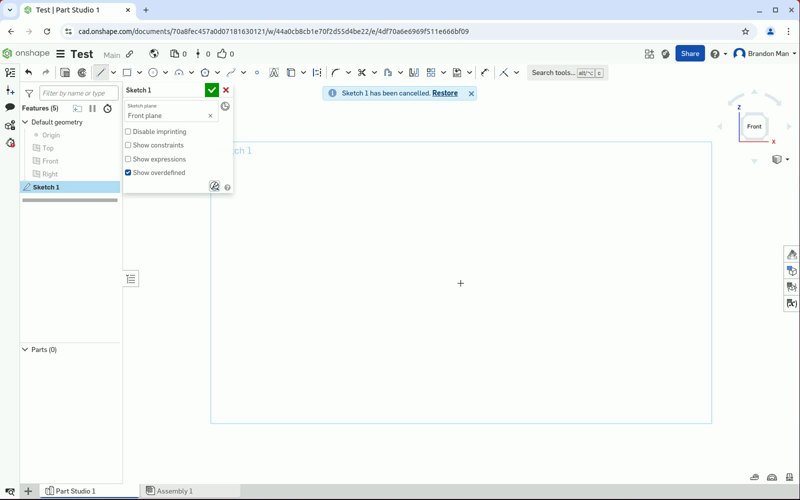
key_up(shift)
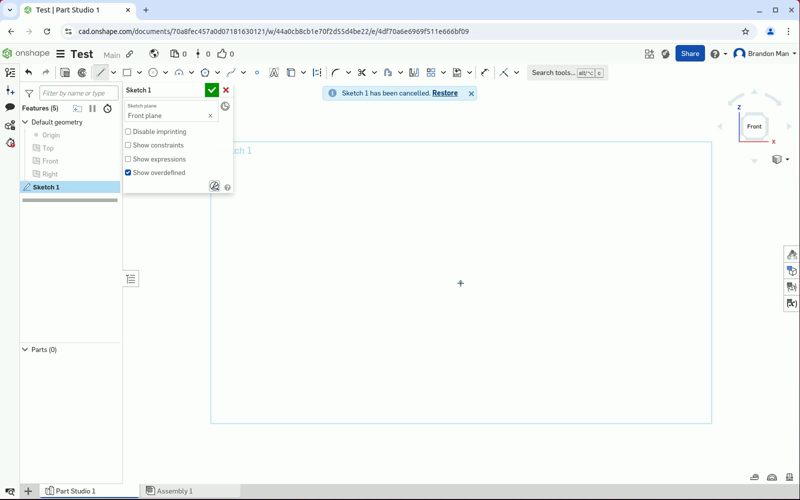
key_down(shift)
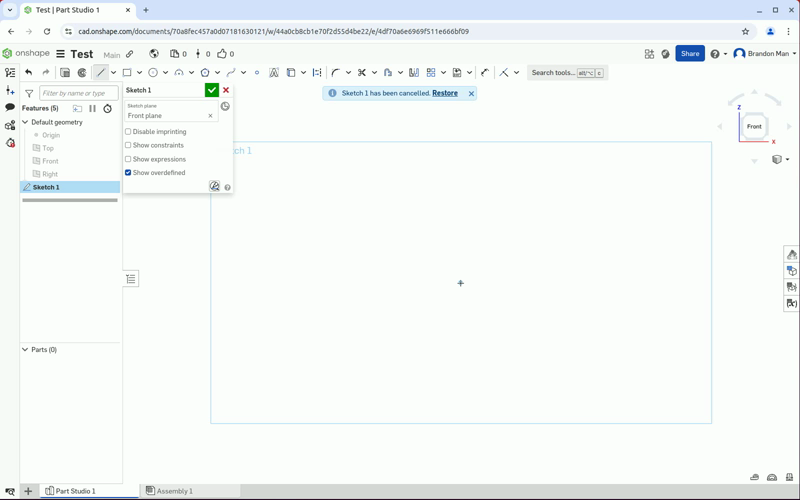
mouse_move(573, 282)
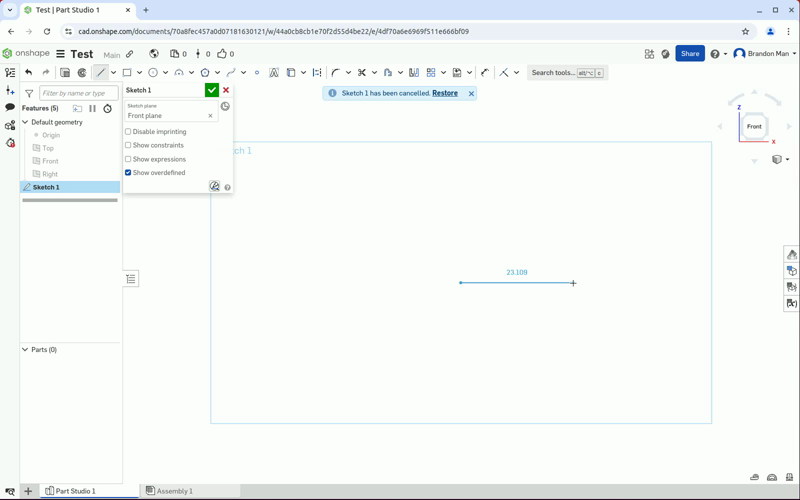
click(573, 282)
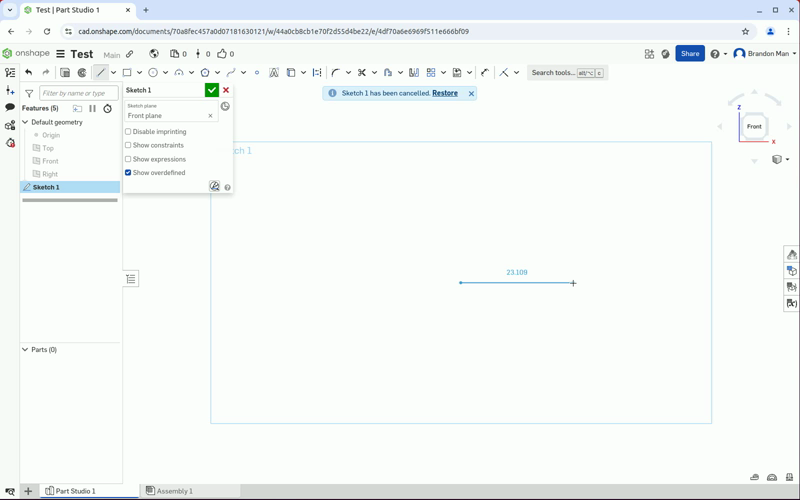
key_up(shift)
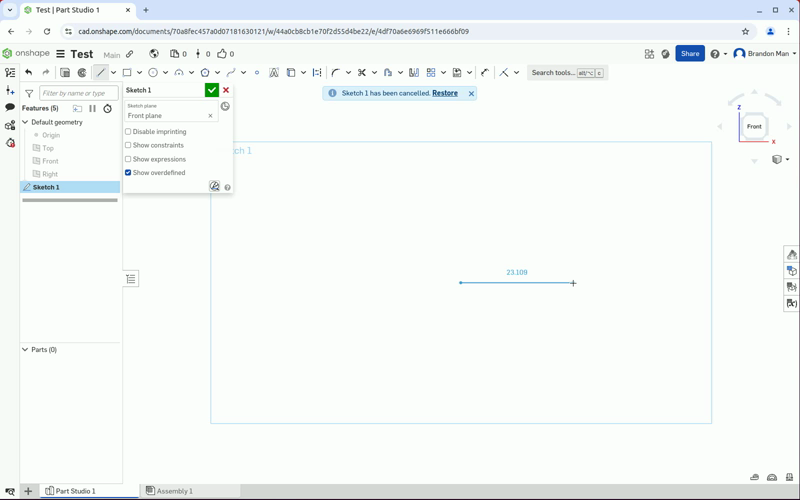
key_down(shift)
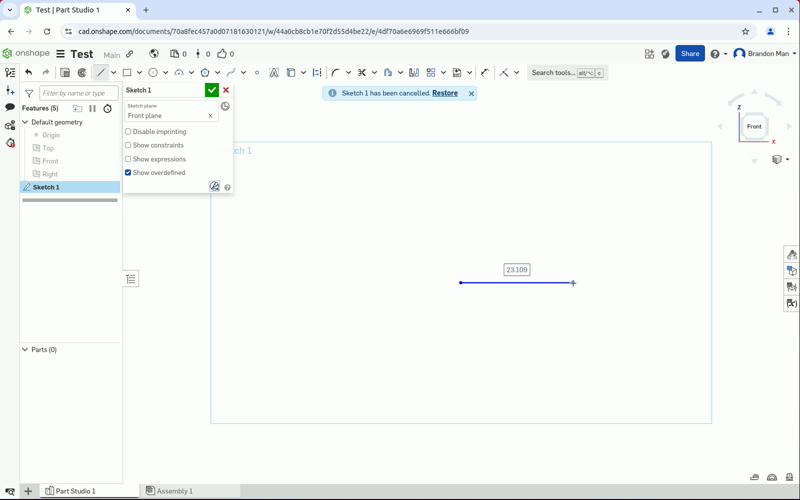
mouse_move(589, 282)
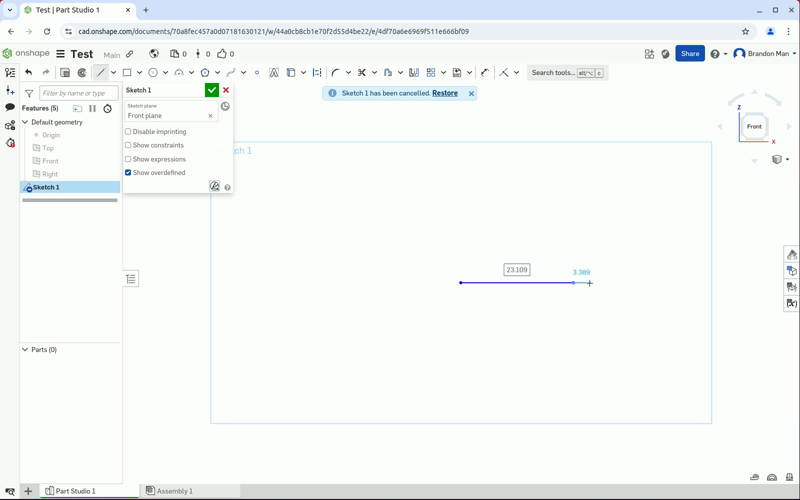
mouse_move(573, 245)
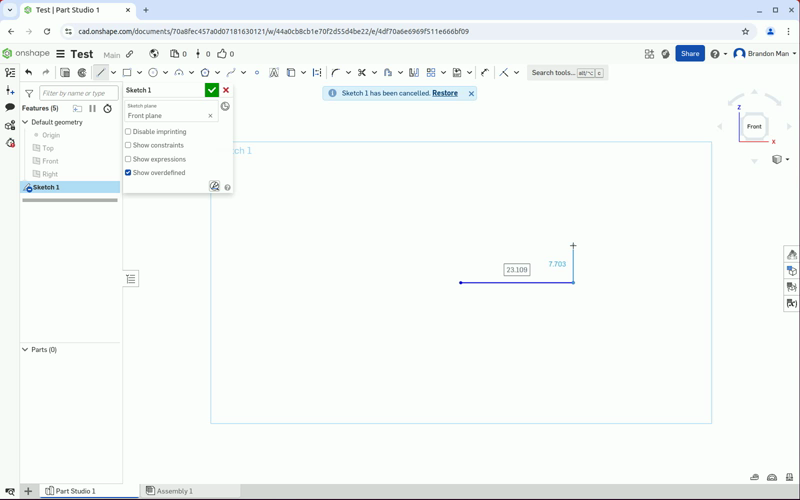
click(573, 245)
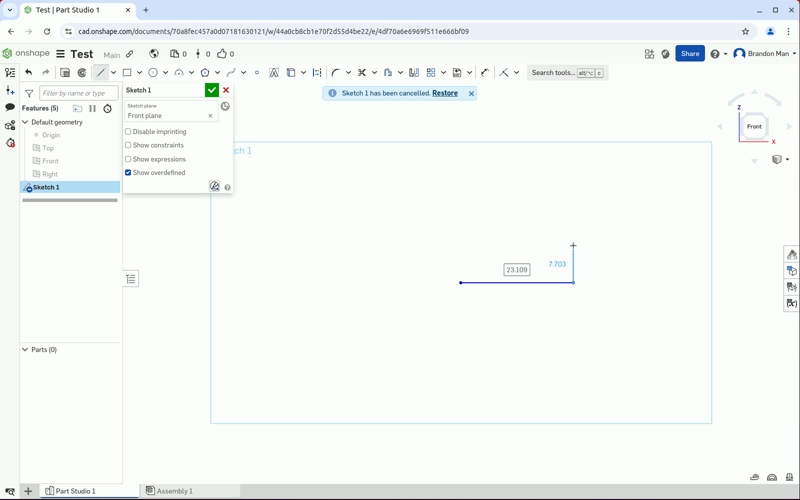
key_up(shift)
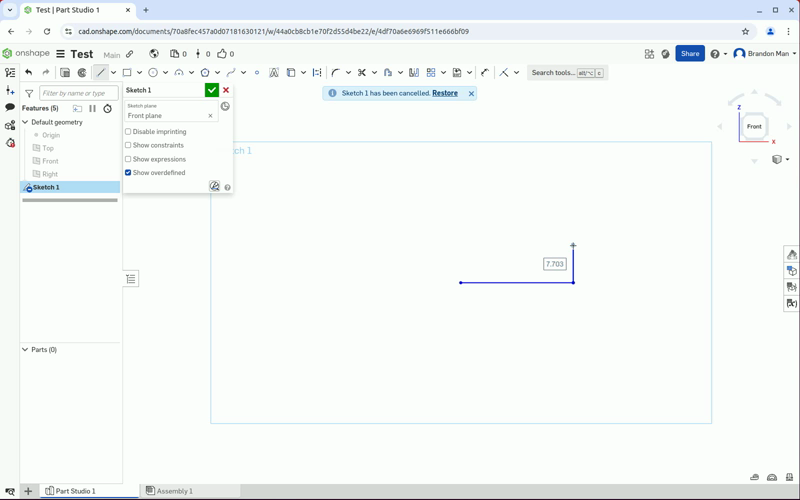
key_down(shift)
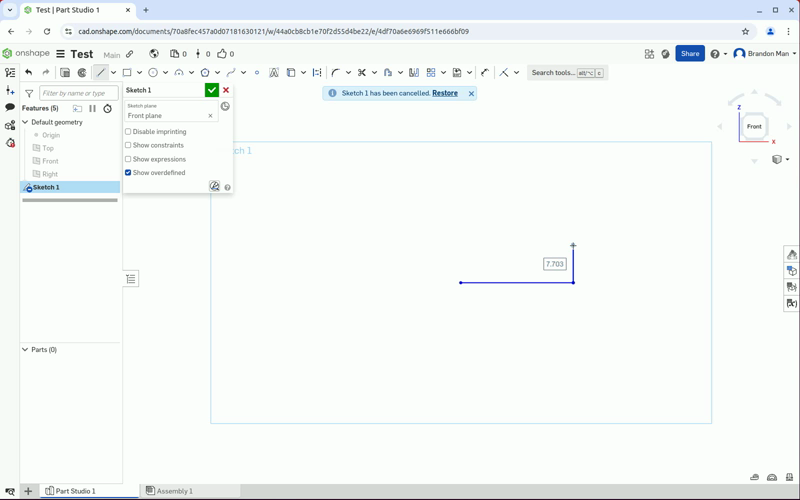
mouse_move(460, 245)
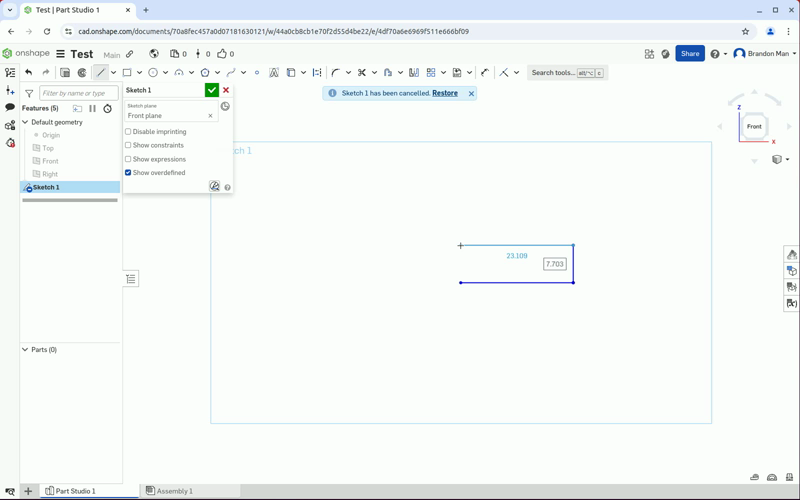
click(460, 245)
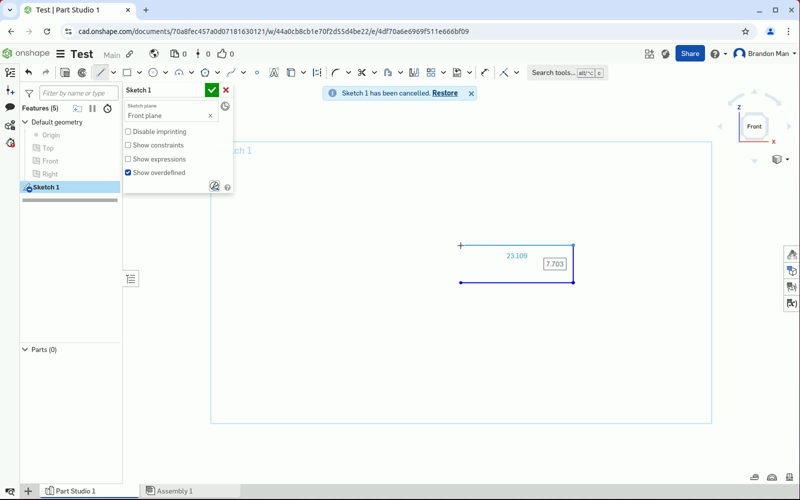
key_up(shift)
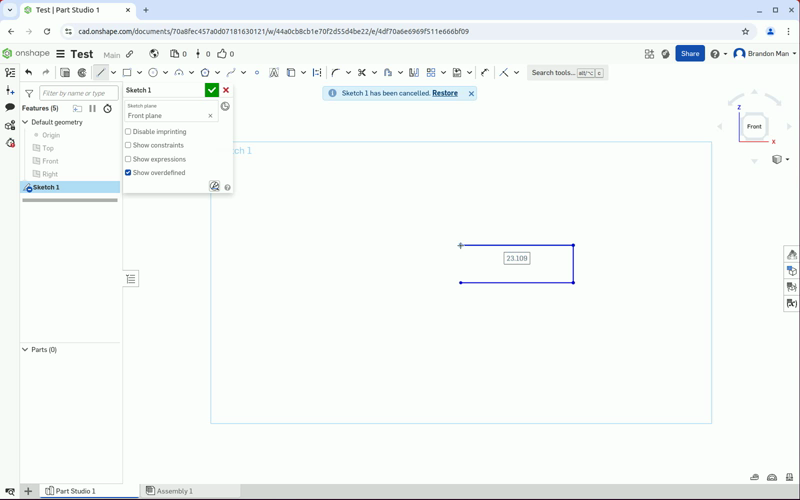
mouse_move(490, 245)
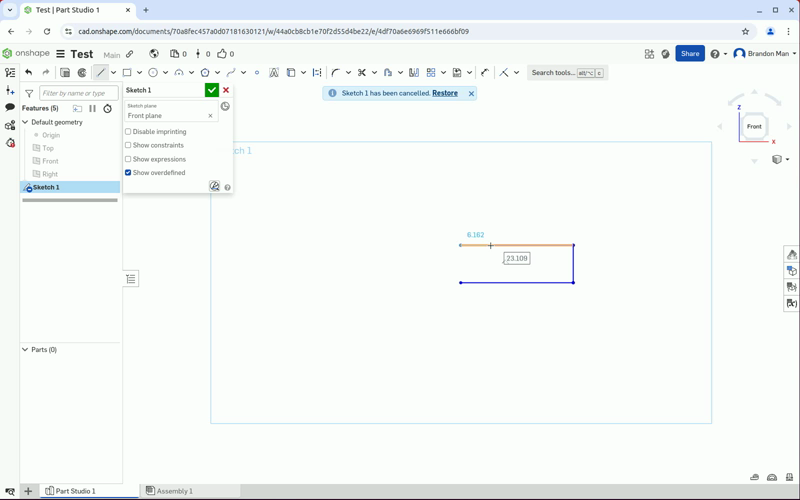
key_down(shift)
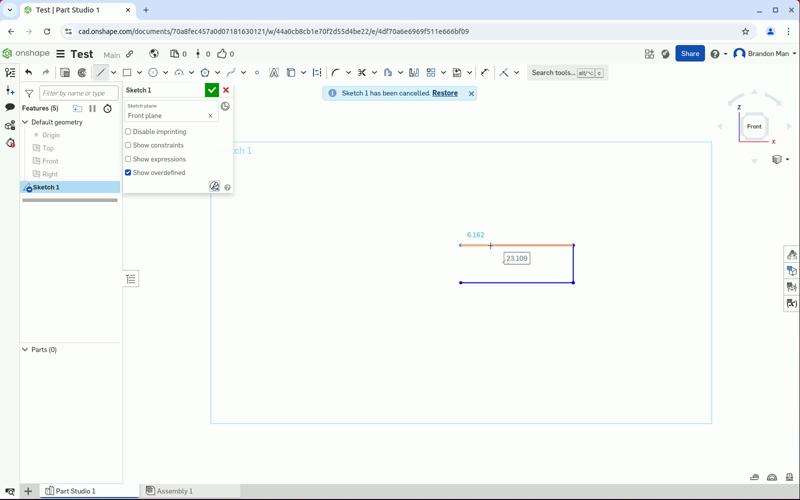
mouse_move(460, 282)
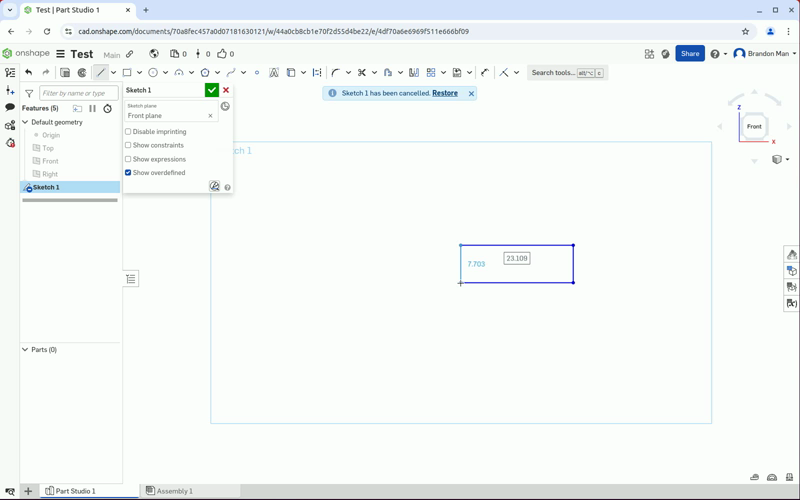
key_up(shift)
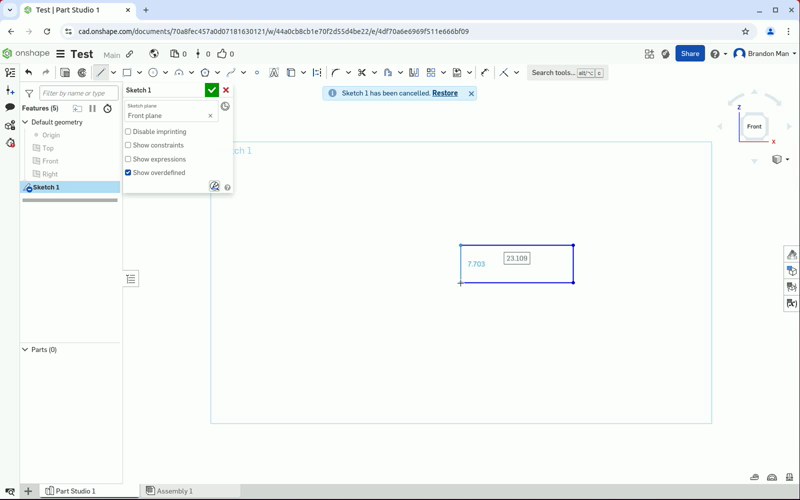
click(460, 282)
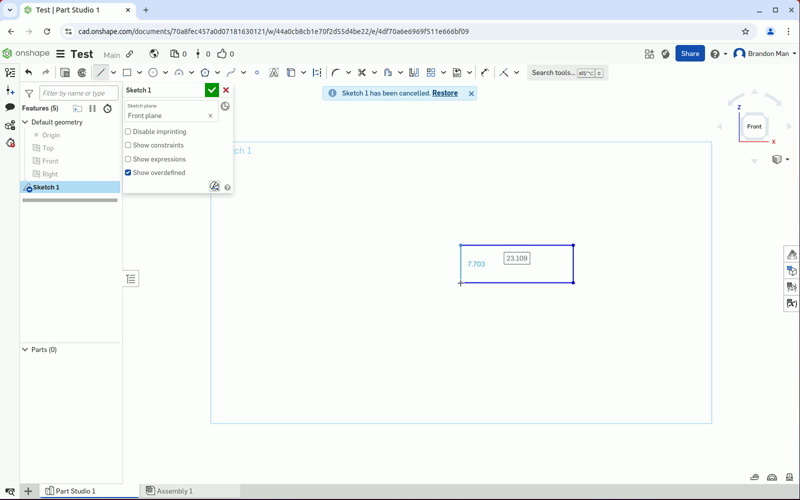
key(esc)
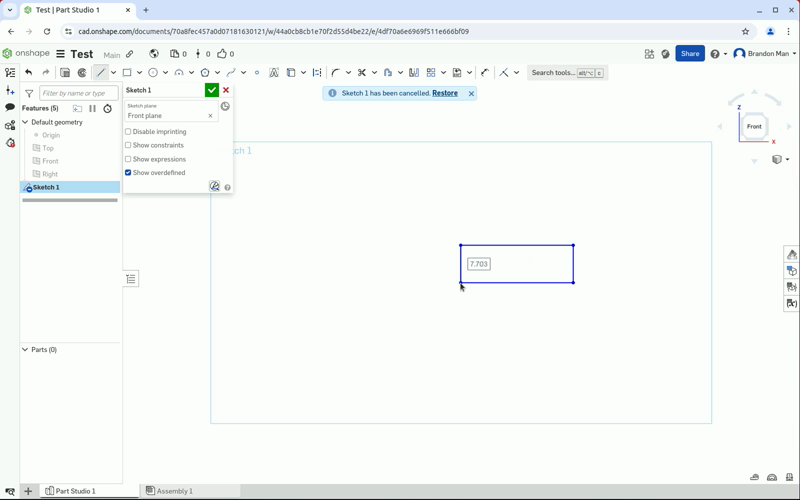
key(c)
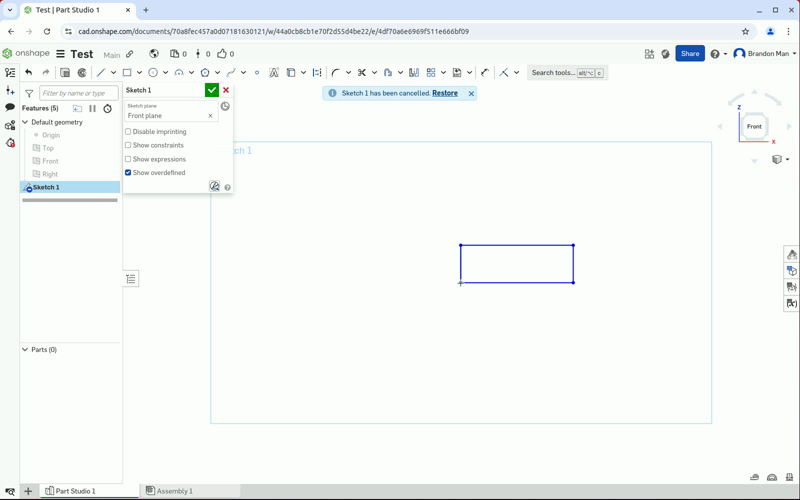
key_down(shift)
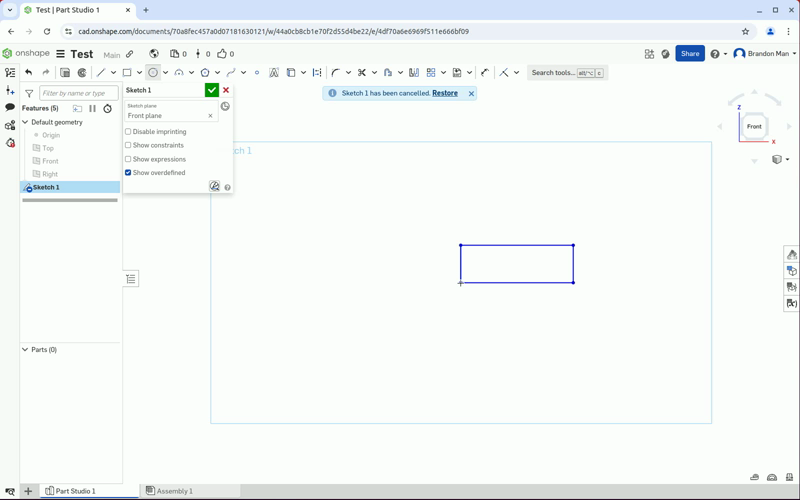
mouse_move(479, 264)
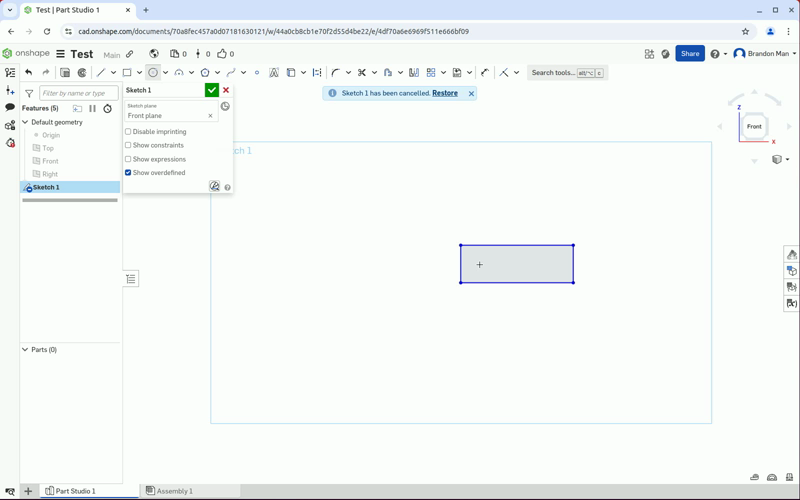
click(479, 264)
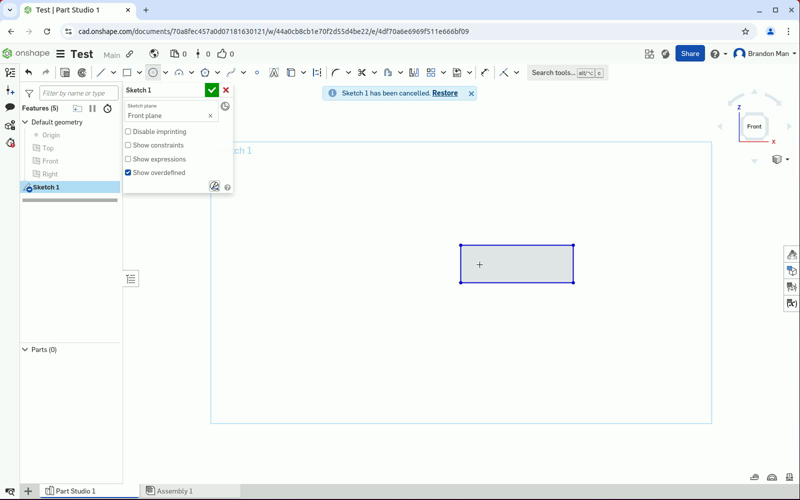
key_up(shift)
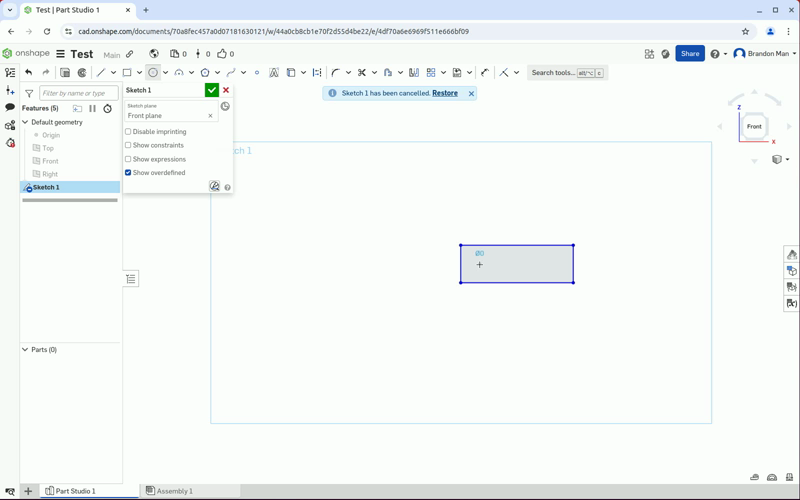
mouse_move(484, 264)
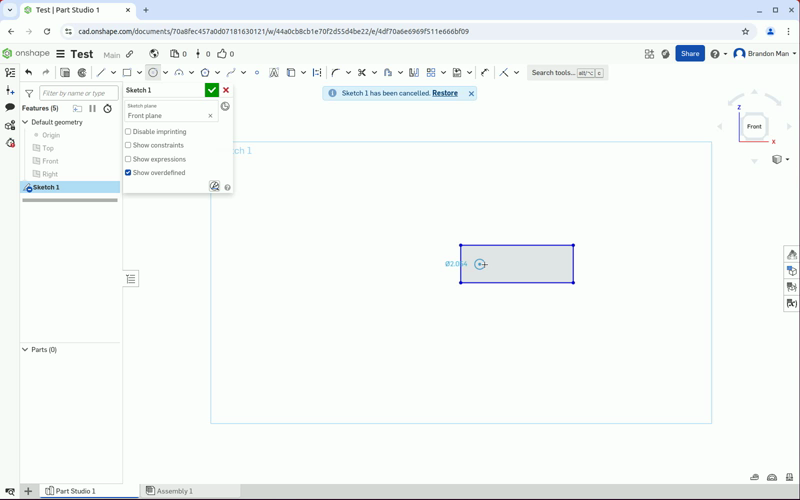
click(484, 264)
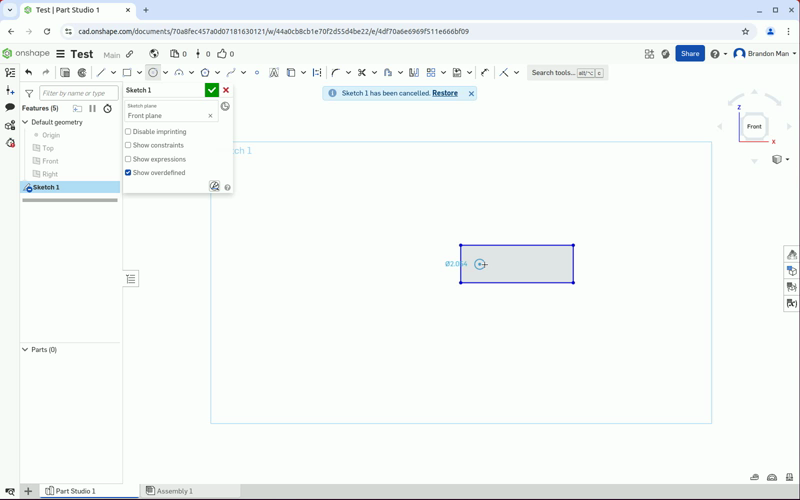
key(esc)
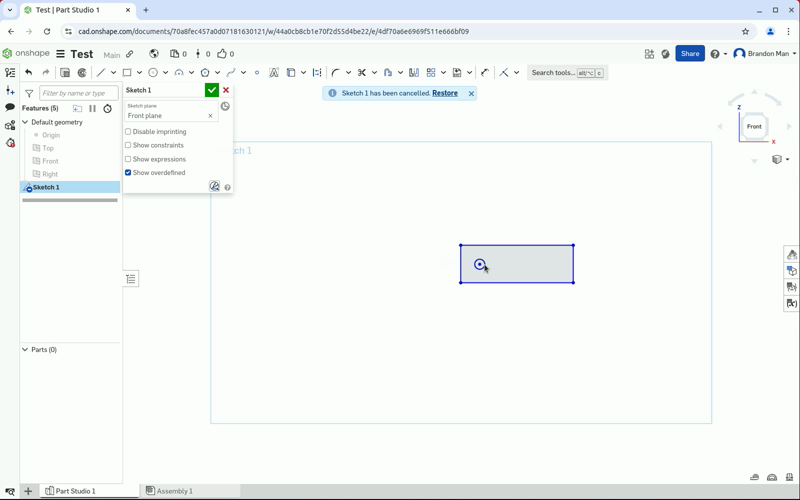
key(c)
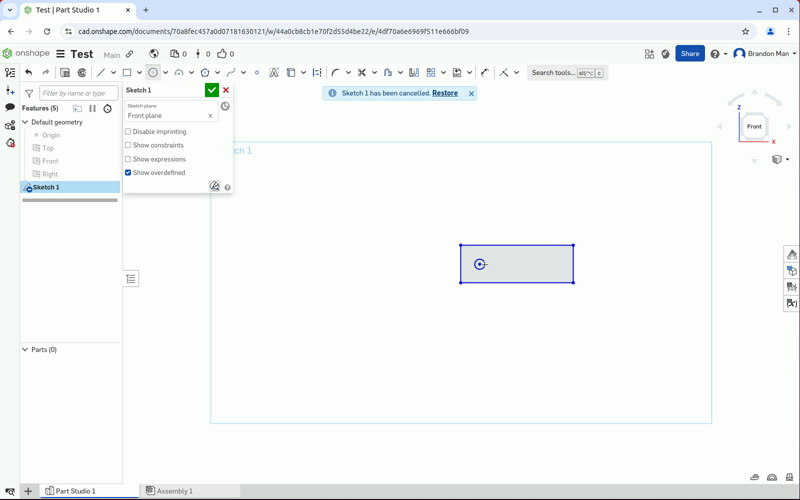
key_down(shift)
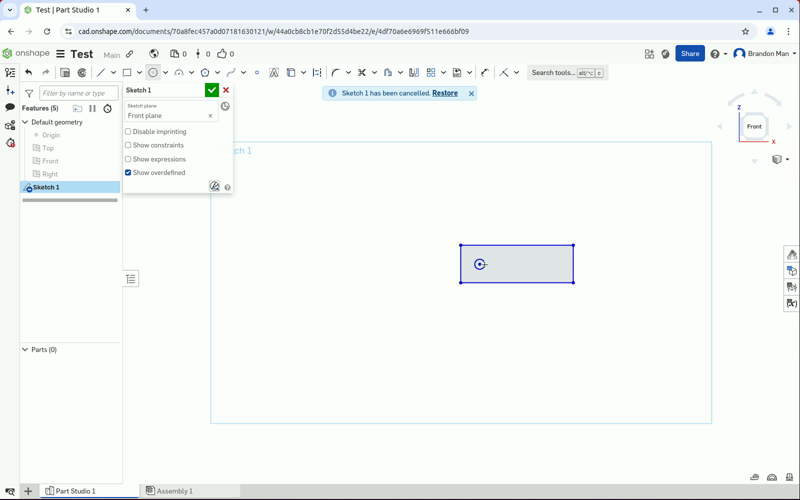
mouse_move(554, 264)
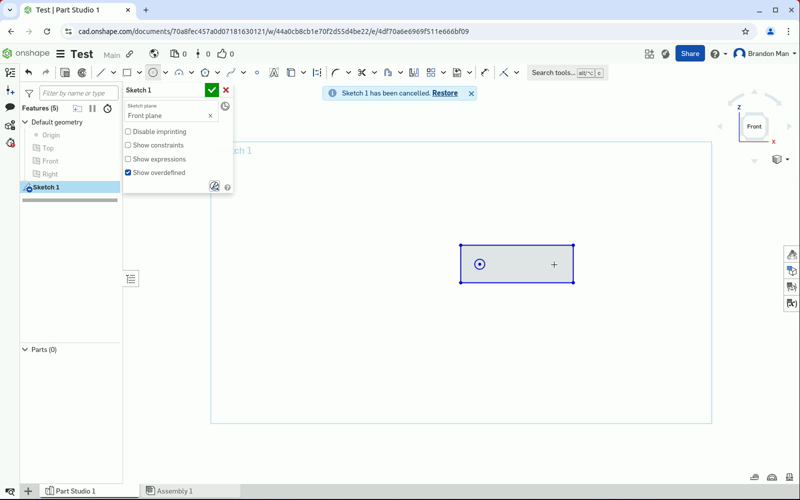
click(554, 264)
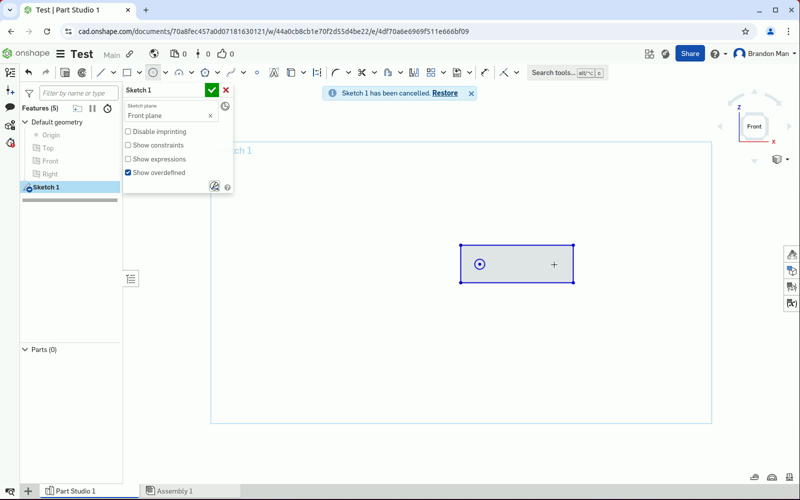
key_up(shift)
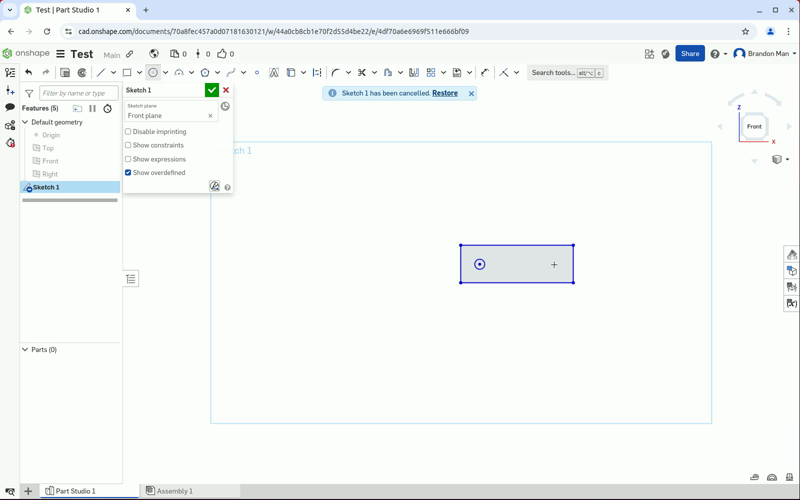
mouse_move(559, 264)
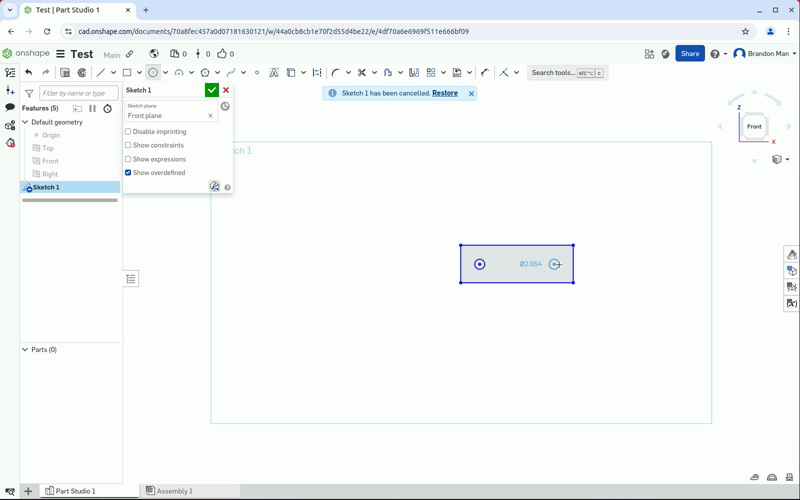
click(559, 264)
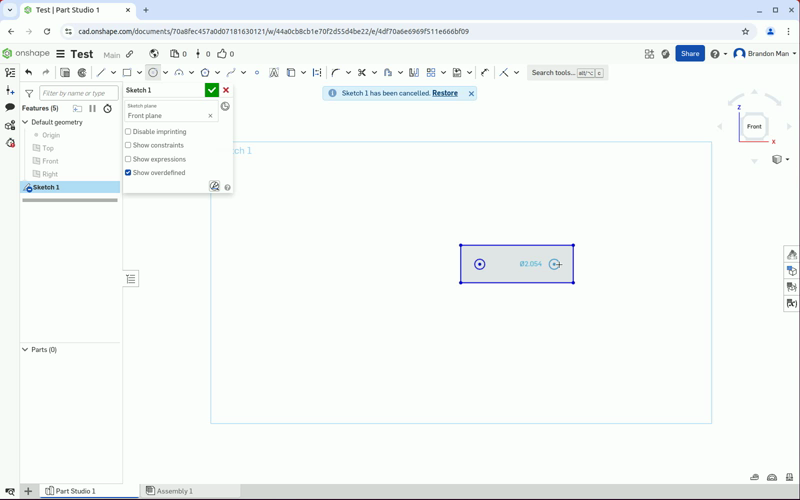
key(esc)
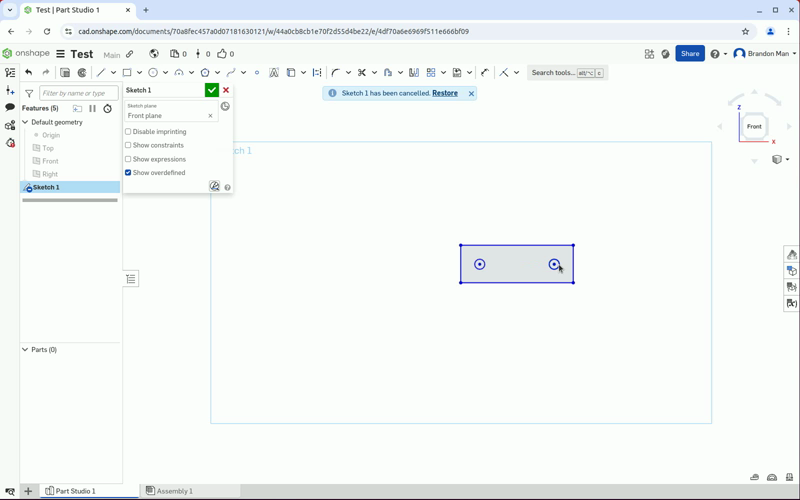
mouse_move(506, 279)
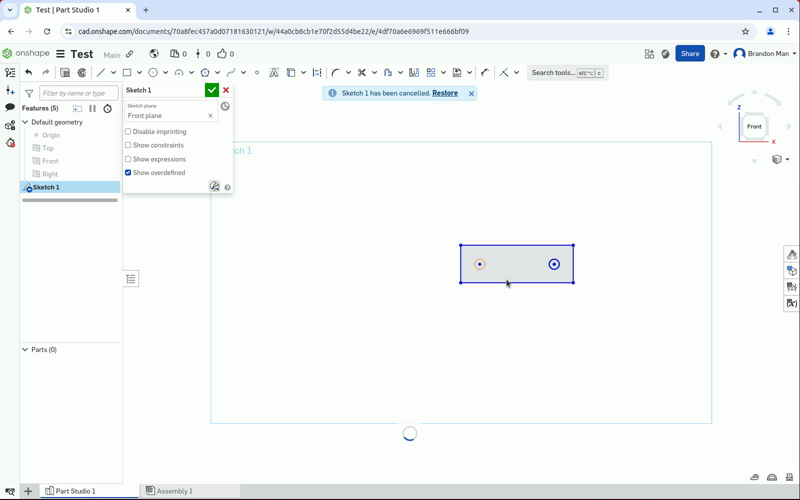
click(506, 279)
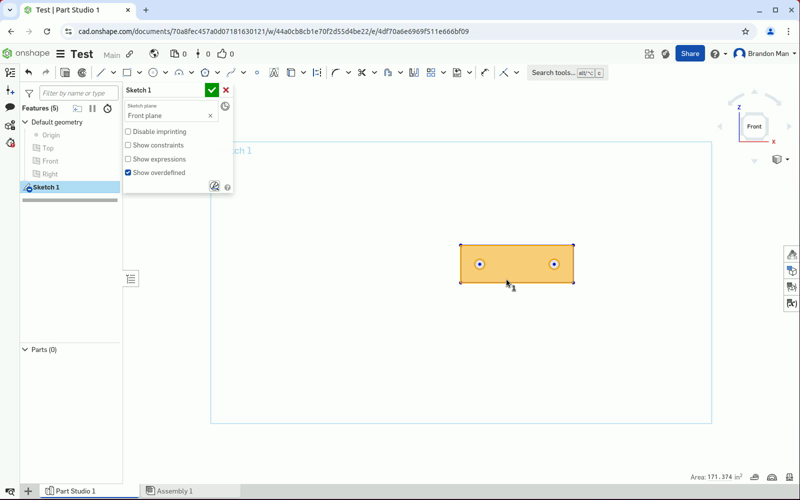
mouse_move(73, 352)
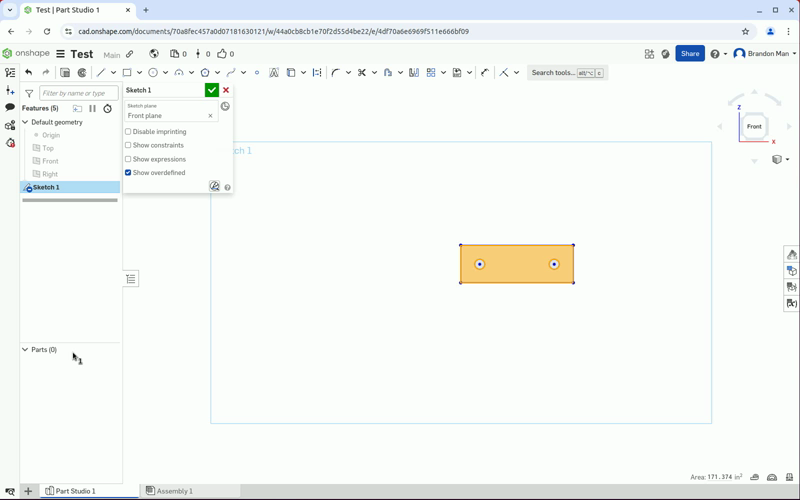
key(shift+y)
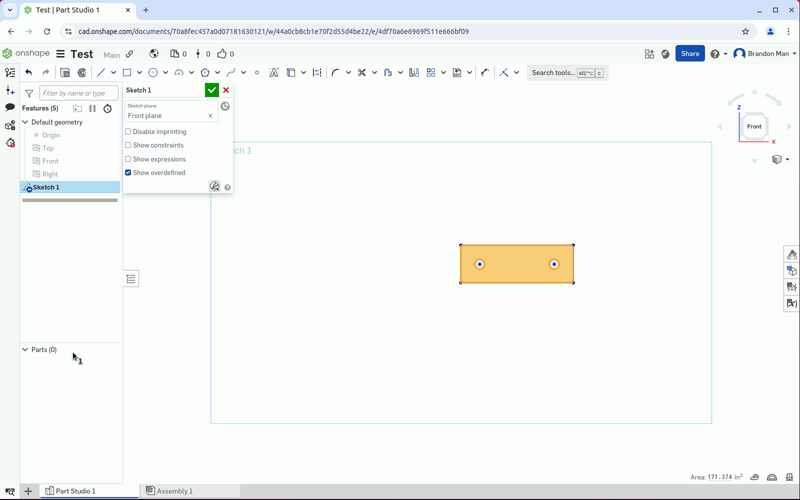
key(shift+e)
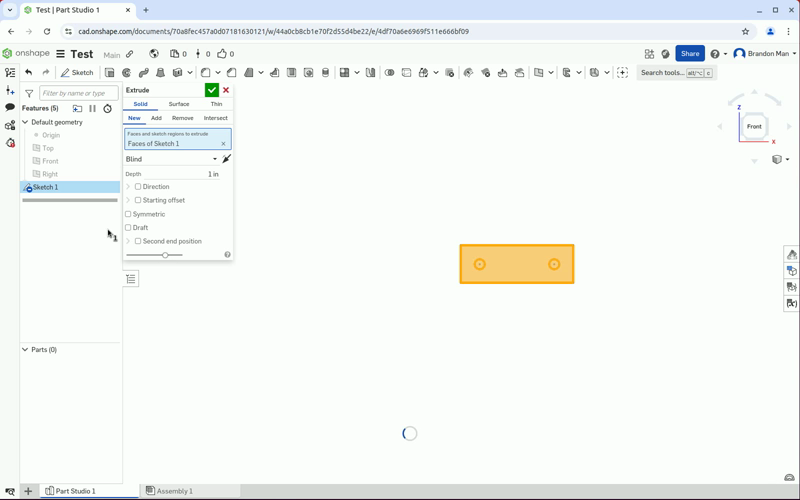
mouse_move(143, 106)
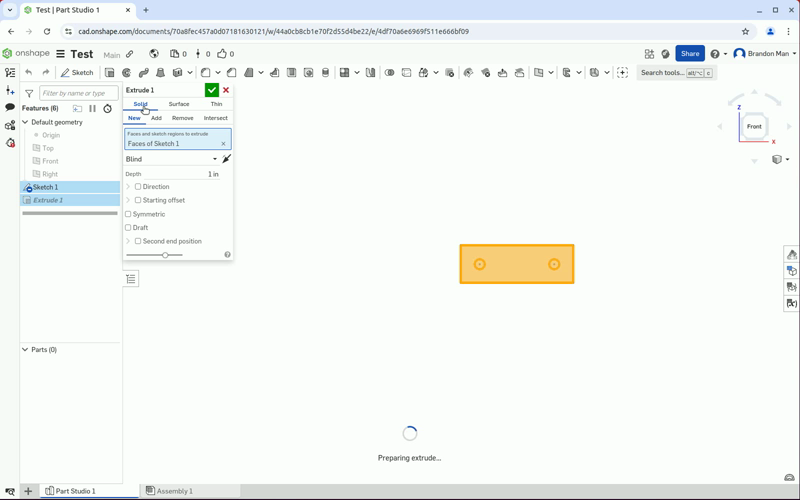
click(143, 106)
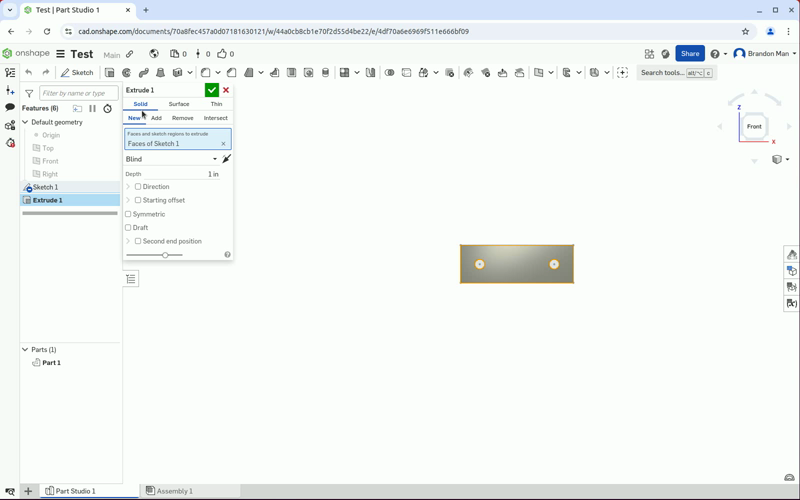
mouse_move(137, 120)
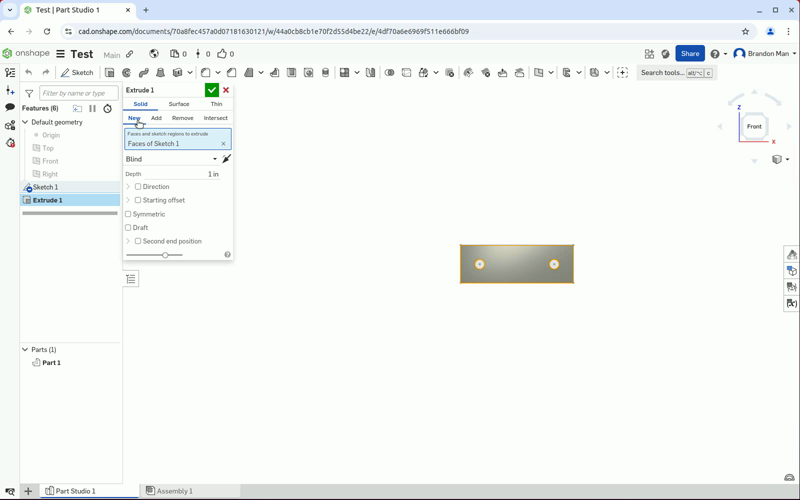
click(137, 120)
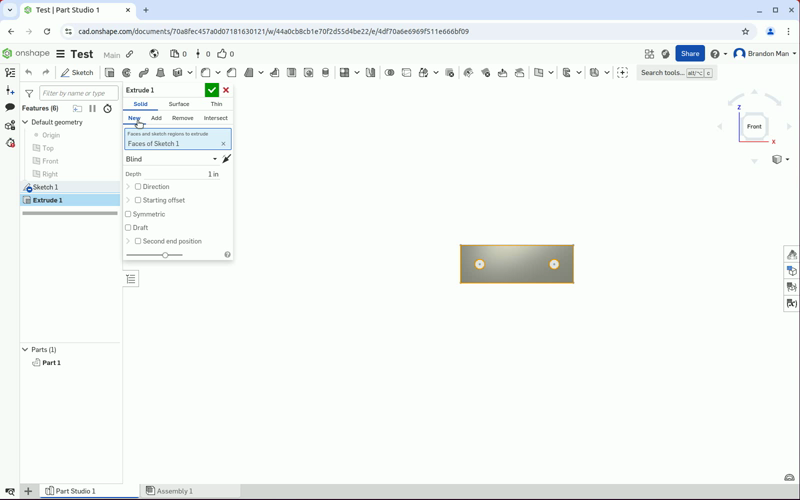
key(tab, 4)
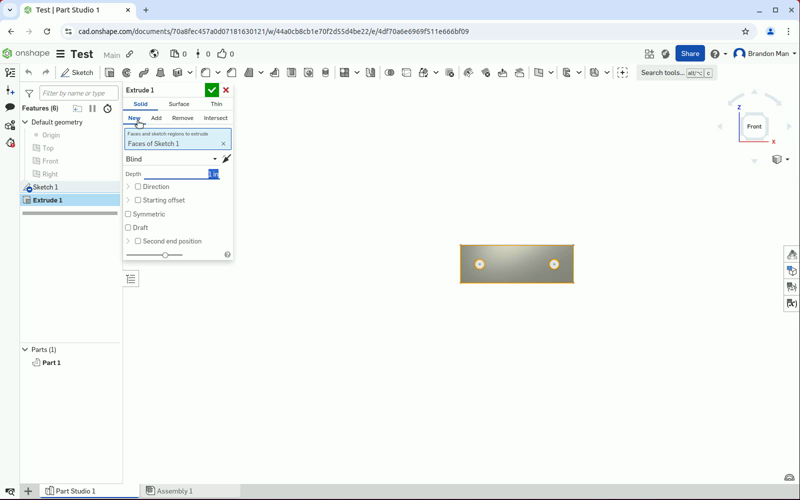
text(2.889)
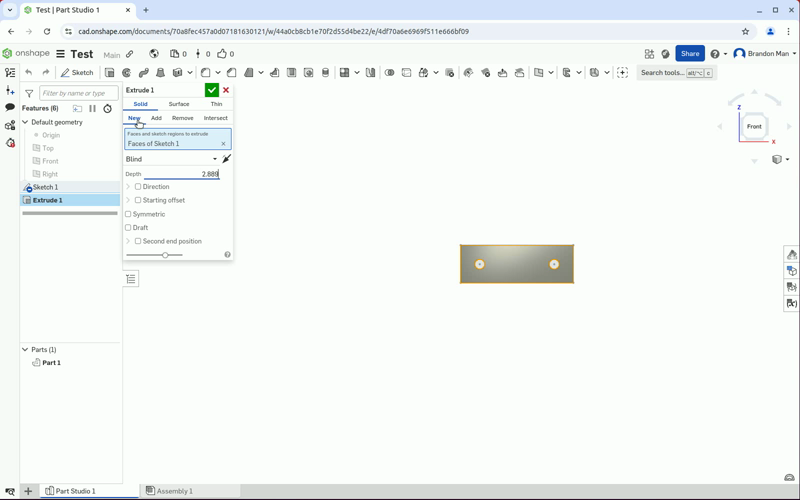
key(enter)
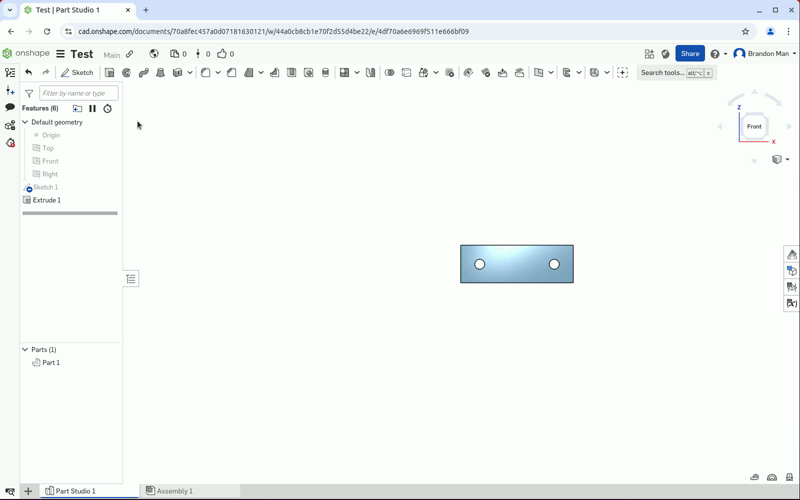
key(shift+h)
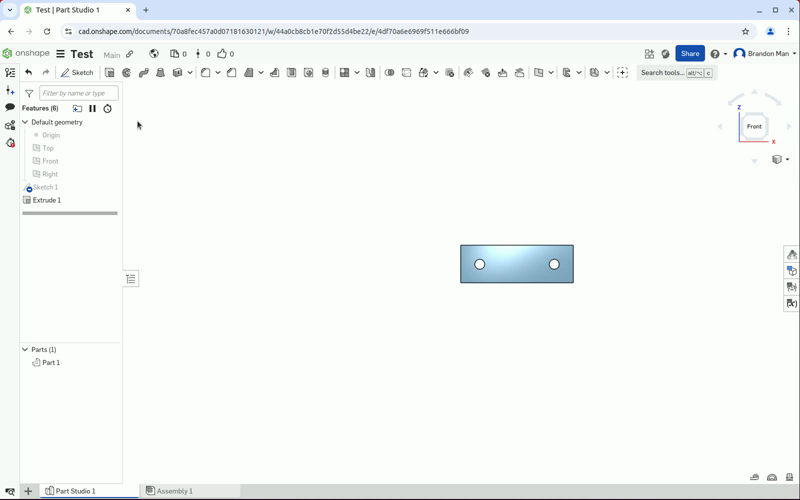
key(shift+h)
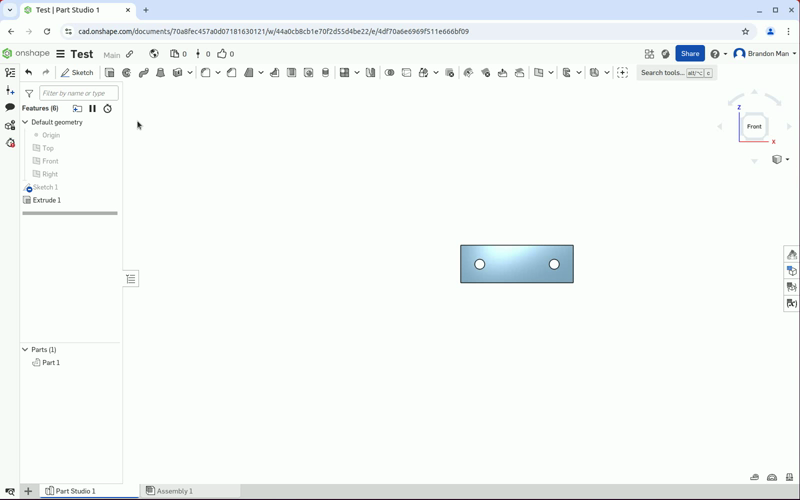
mouse_move(73, 189)
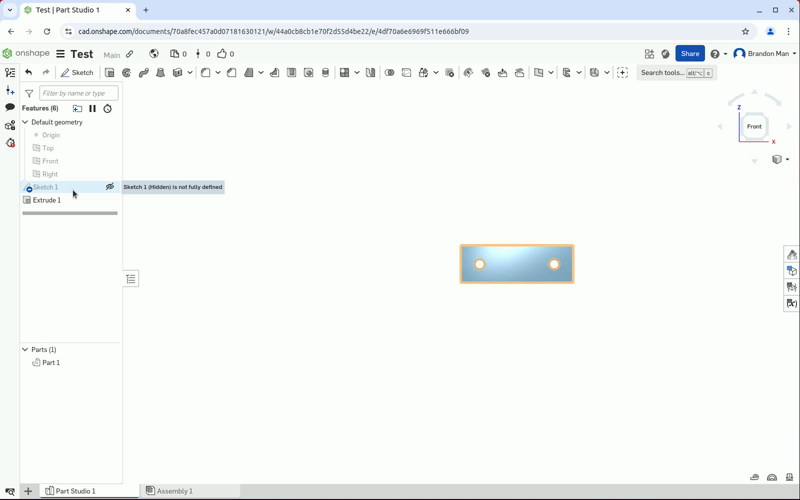
click(73, 189)
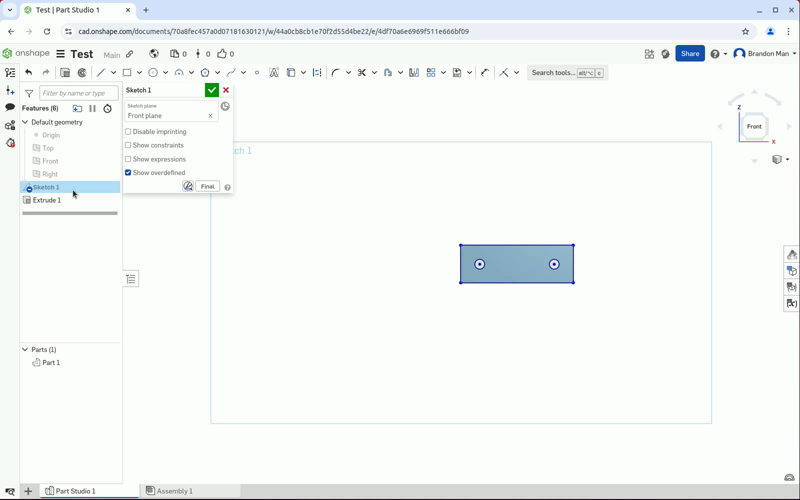
mouse_move(229, 92)
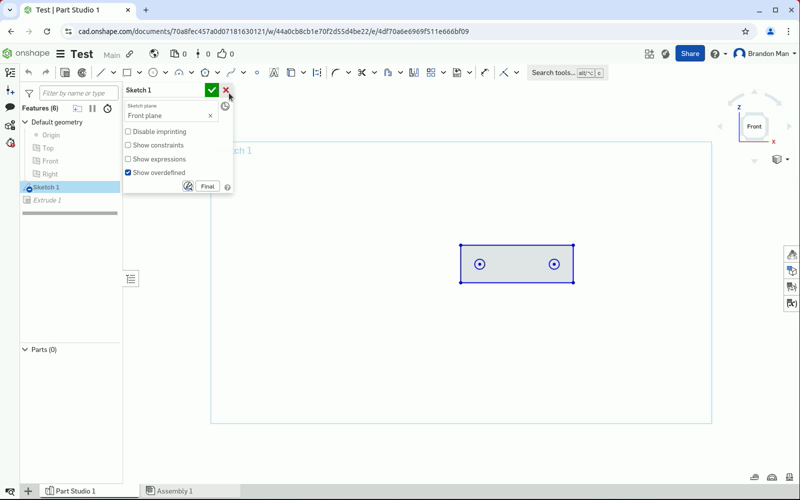
click(229, 92)
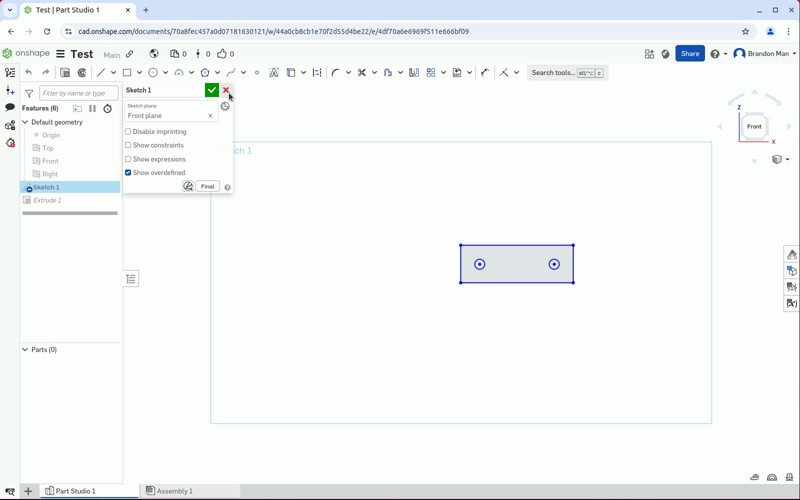
key(shift+s)
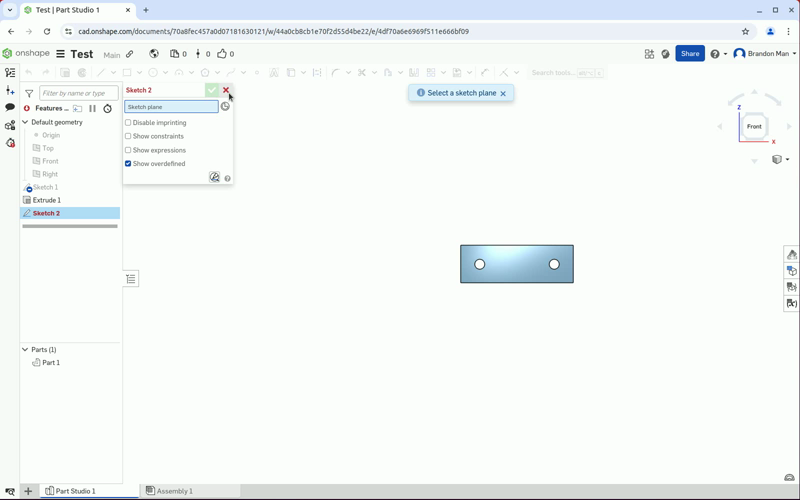
mouse_move(73, 163)
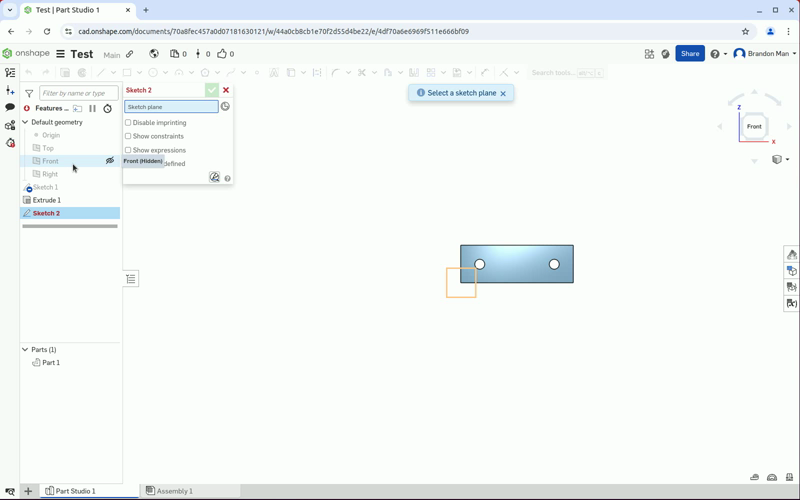
click(73, 163)
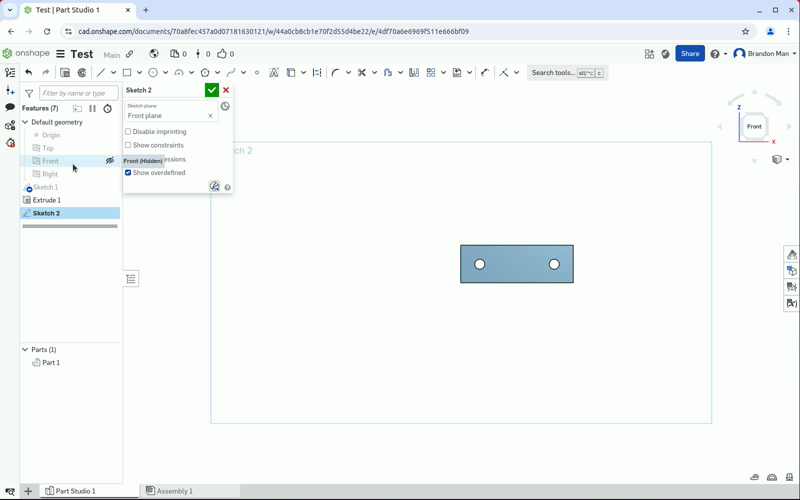
mouse_move(73, 352)
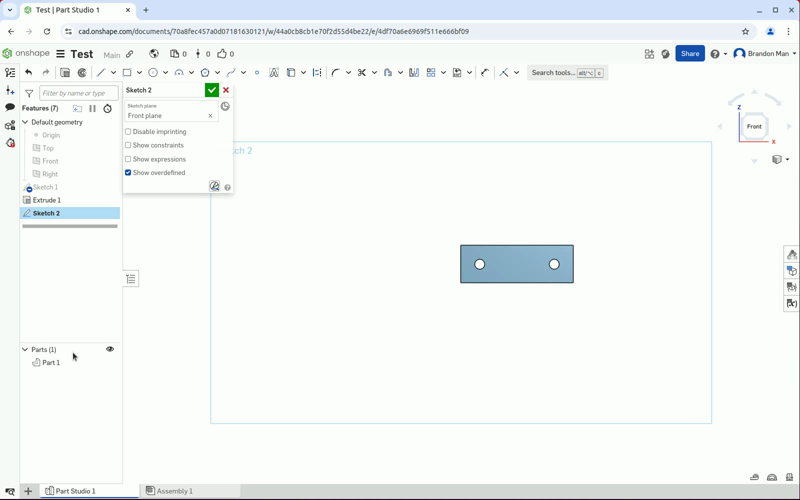
key(y)
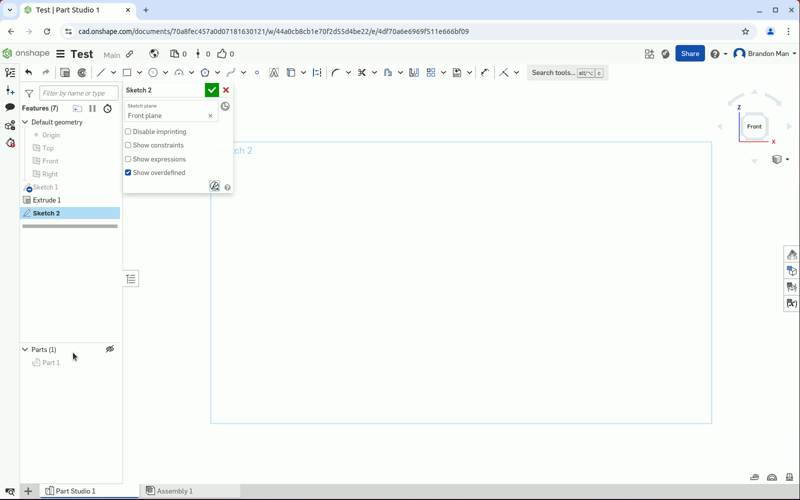
key(l)
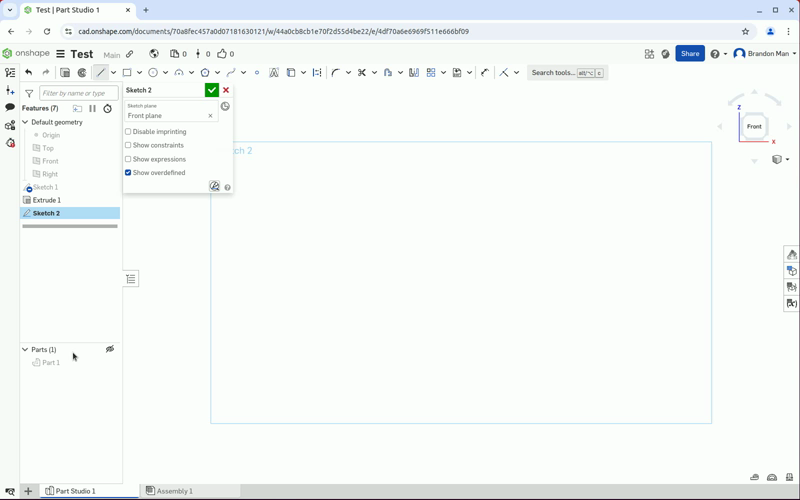
key_down(shift)
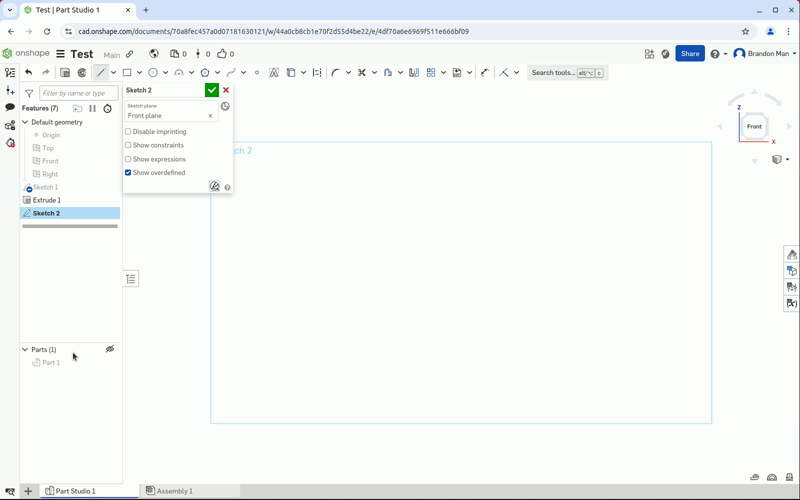
mouse_move(460, 282)
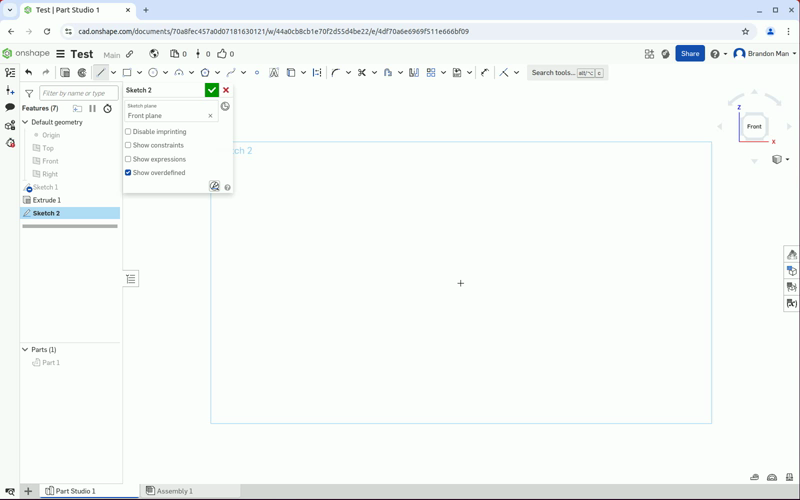
click(460, 282)
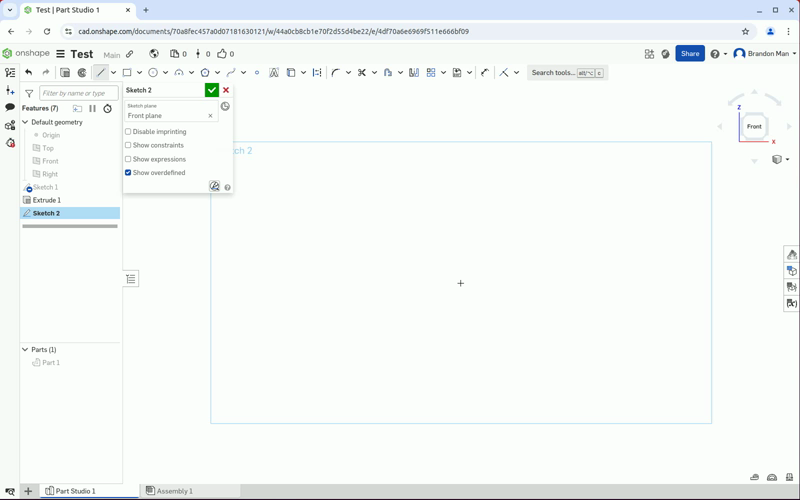
key_up(shift)
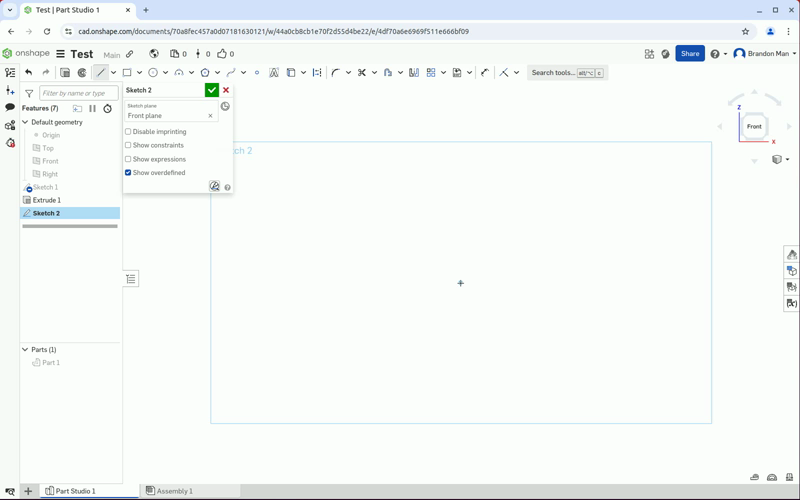
key_down(shift)
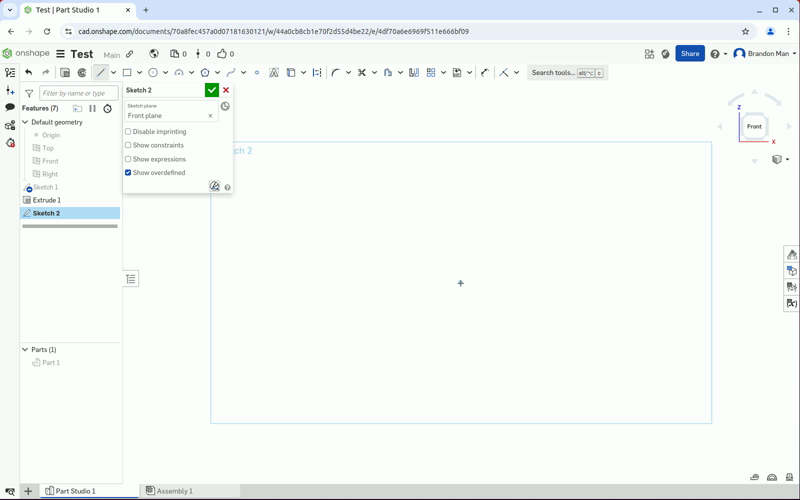
mouse_move(573, 282)
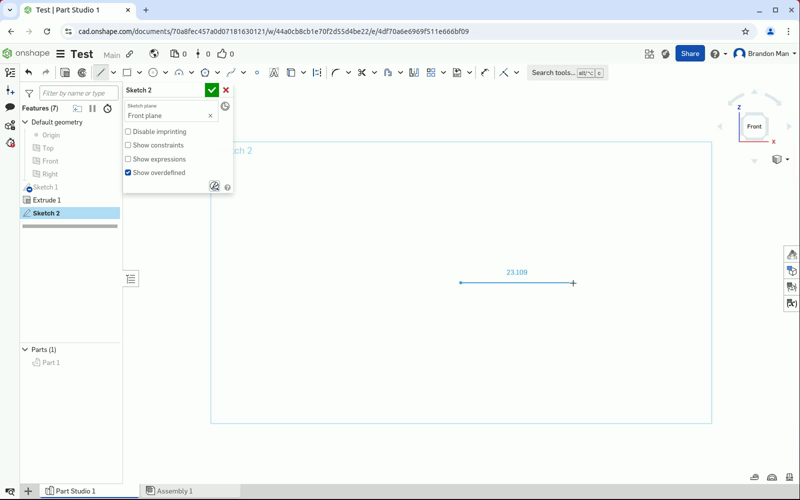
click(573, 282)
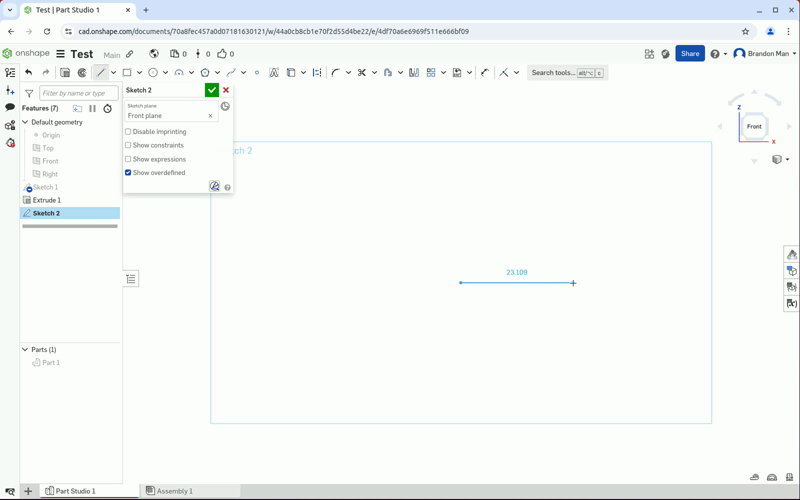
key_up(shift)
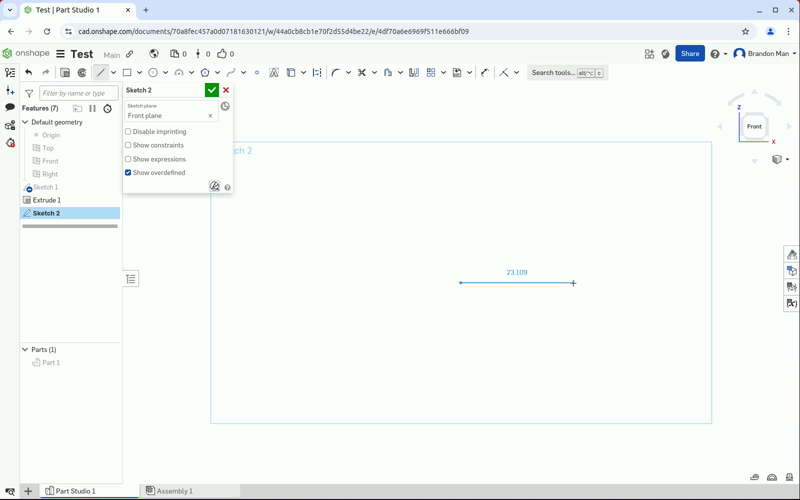
key_down(shift)
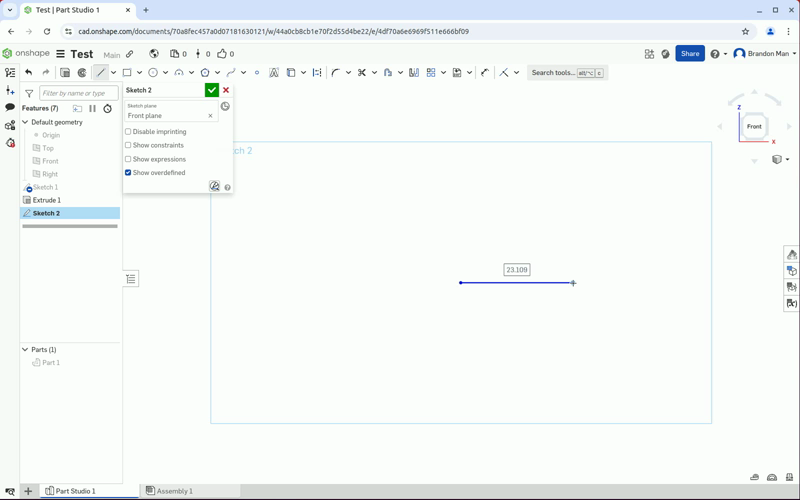
mouse_move(589, 282)
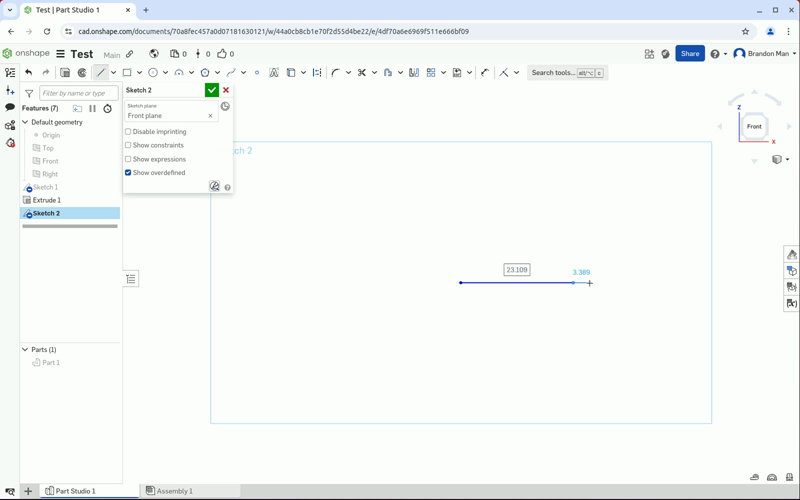
mouse_move(573, 245)
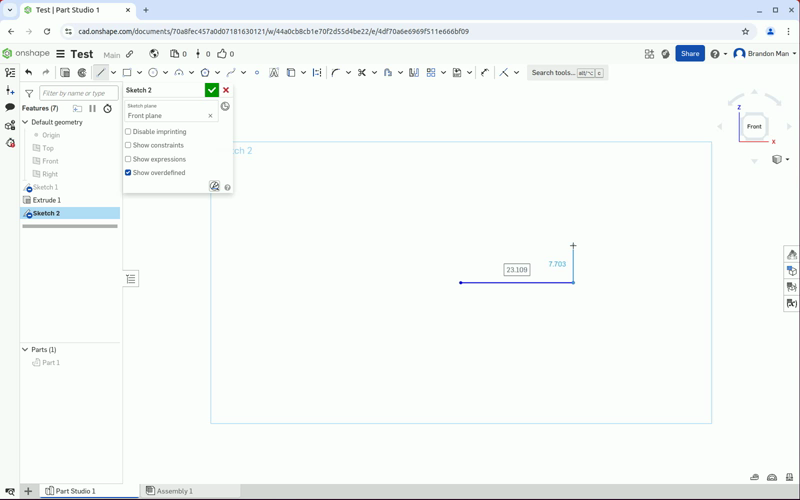
click(573, 245)
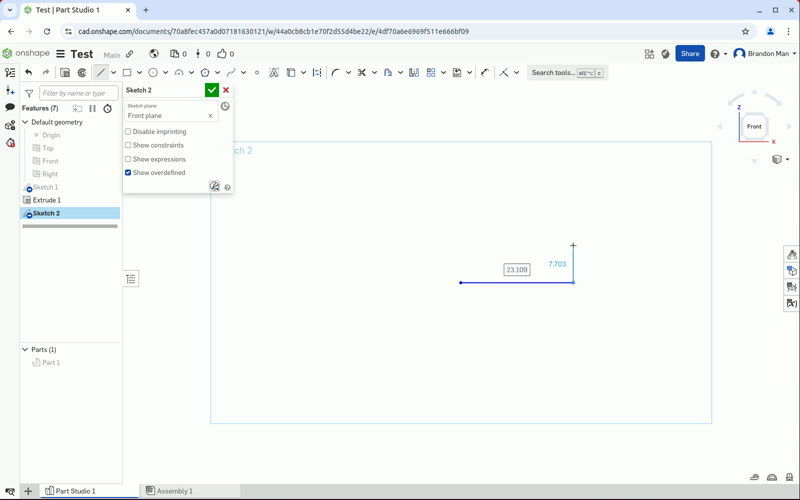
key_up(shift)
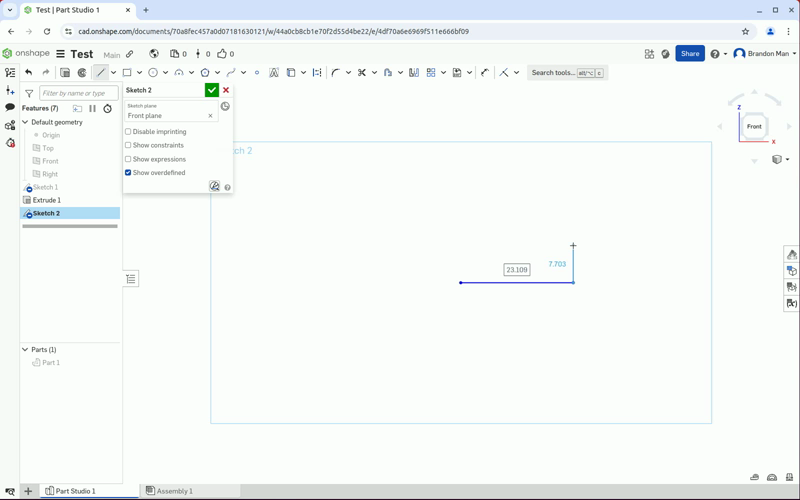
key_down(shift)
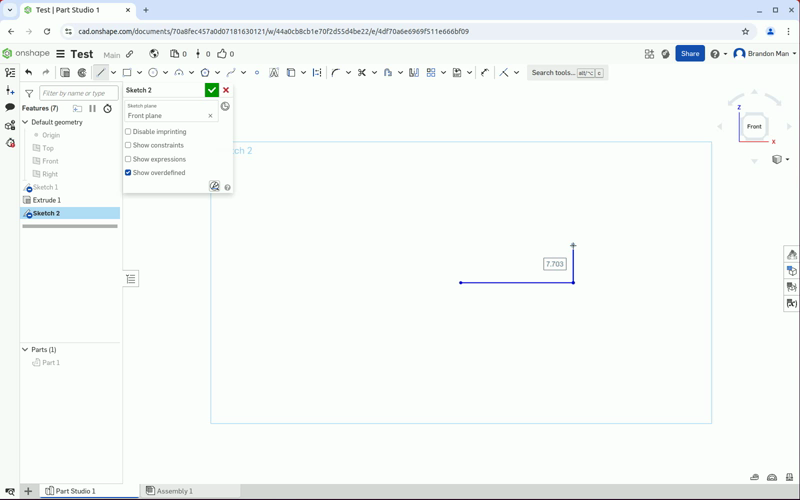
mouse_move(460, 245)
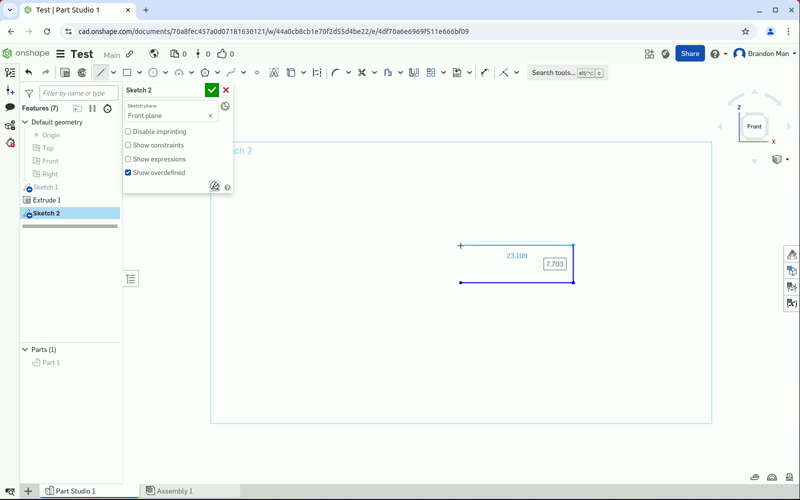
click(460, 245)
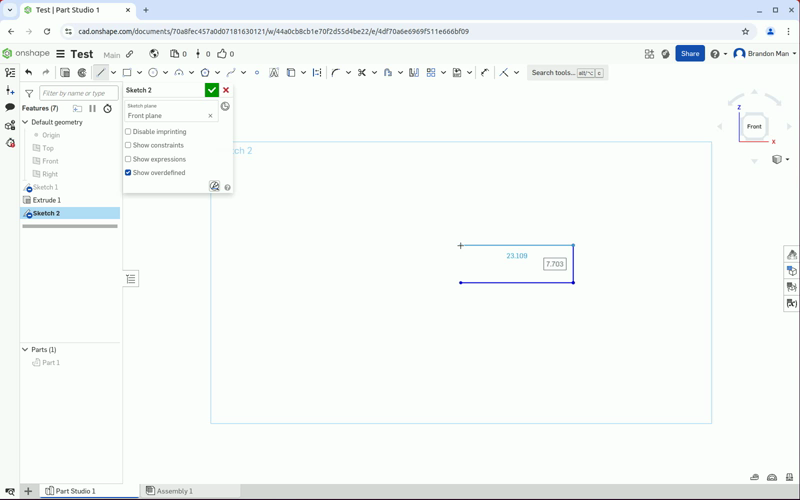
key_up(shift)
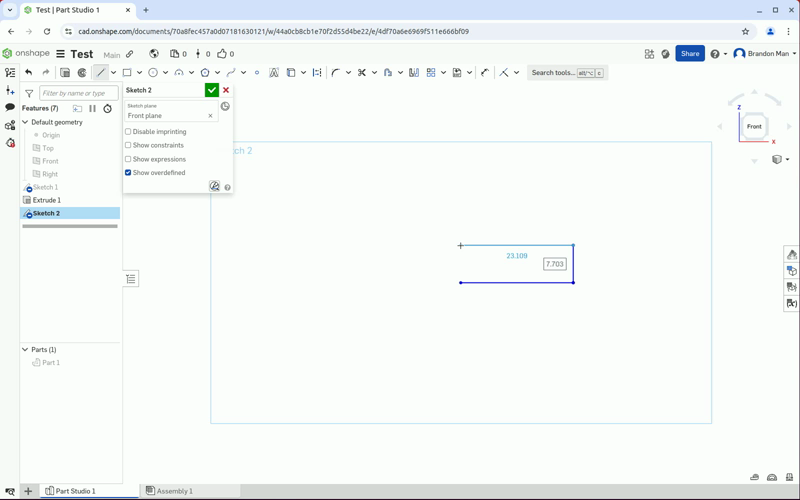
mouse_move(490, 245)
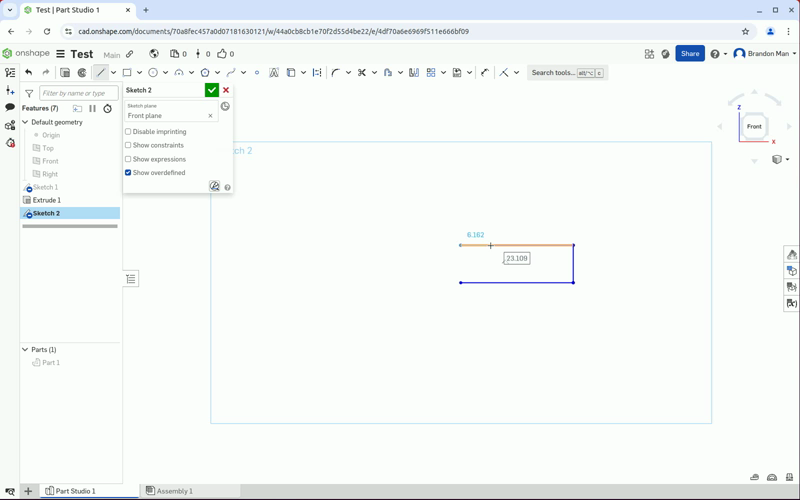
key_down(shift)
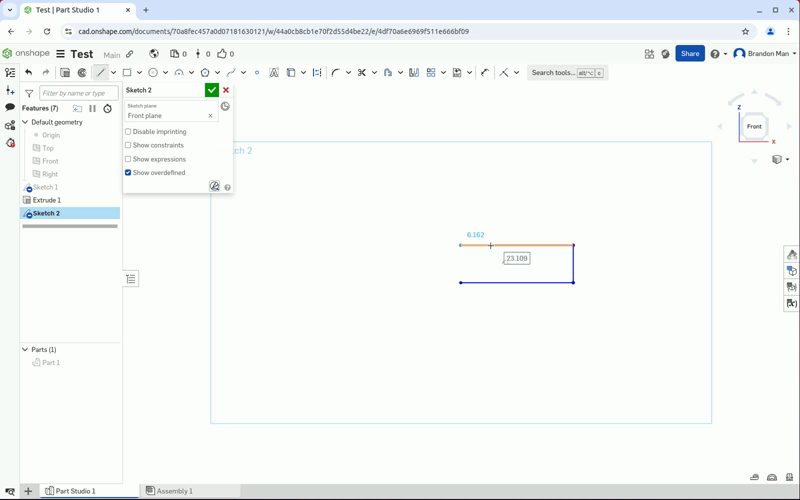
mouse_move(460, 282)
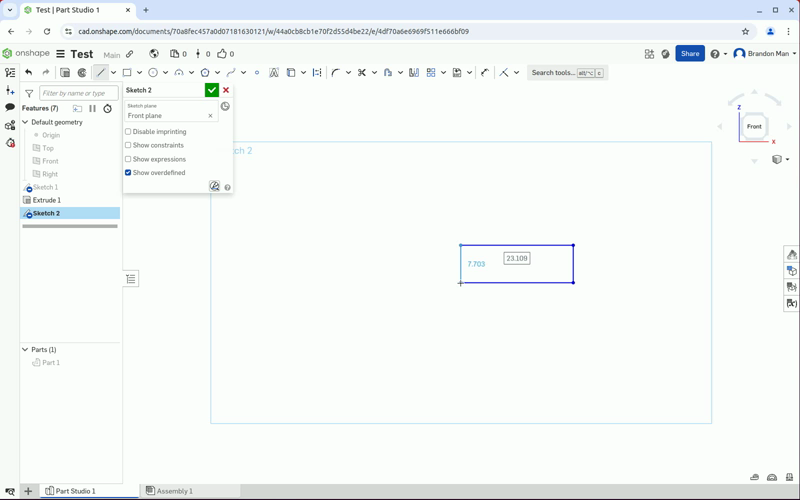
key_up(shift)
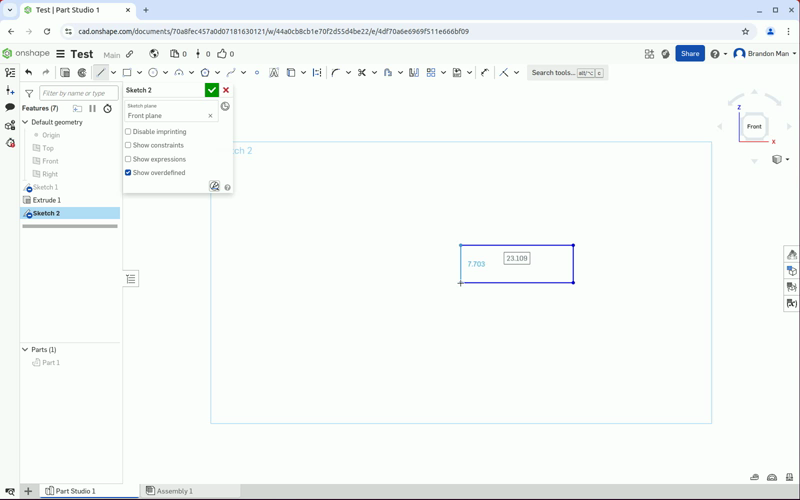
click(460, 282)
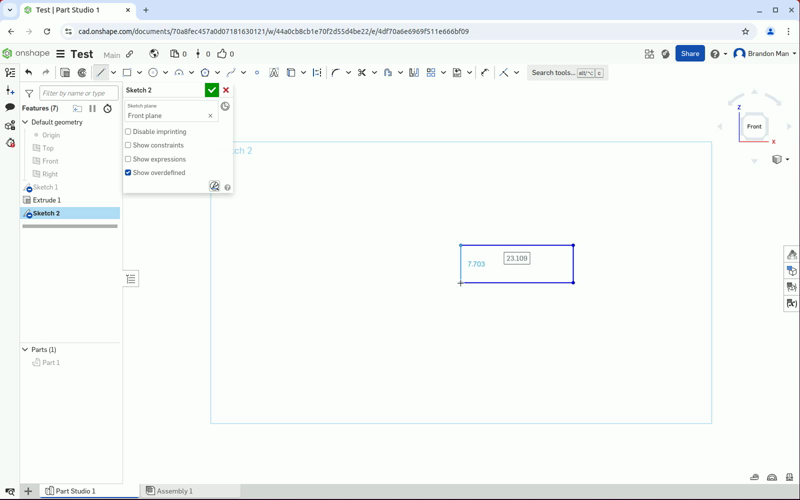
key(esc)
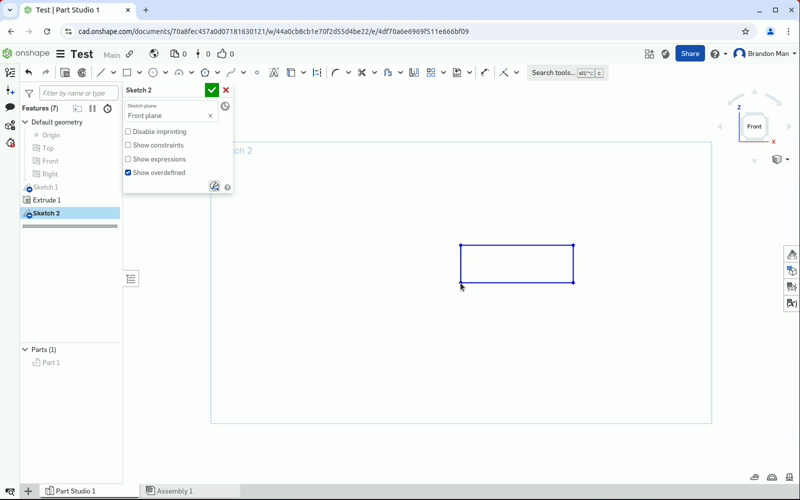
key(c)
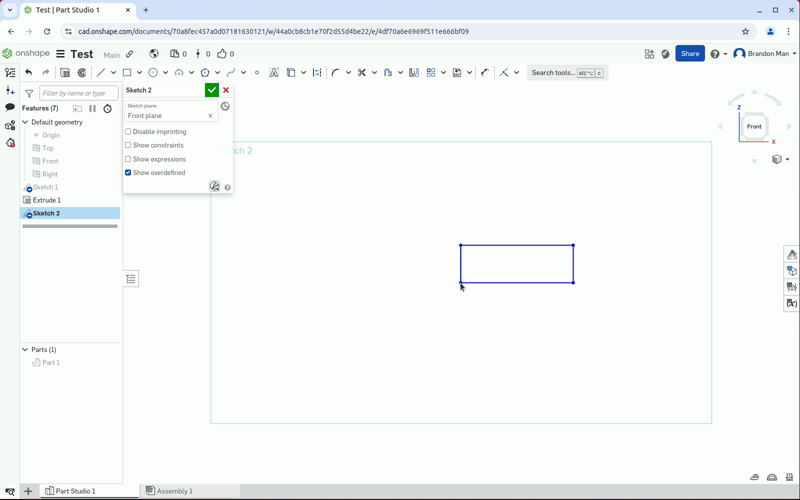
key_down(shift)
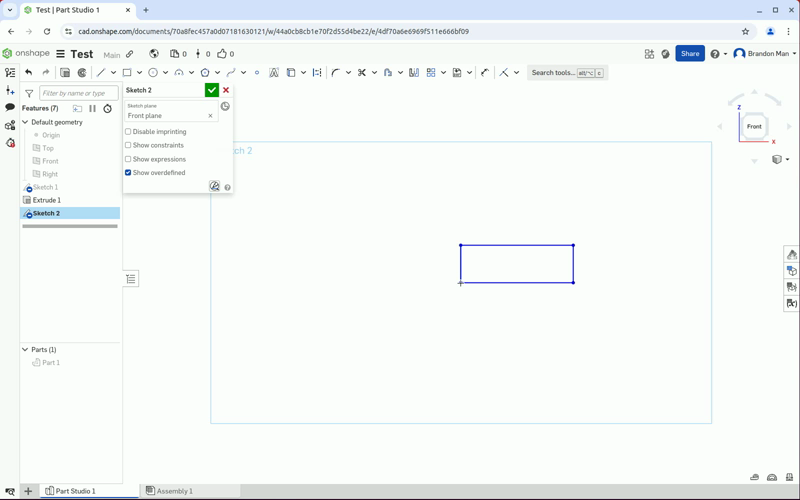
mouse_move(479, 264)
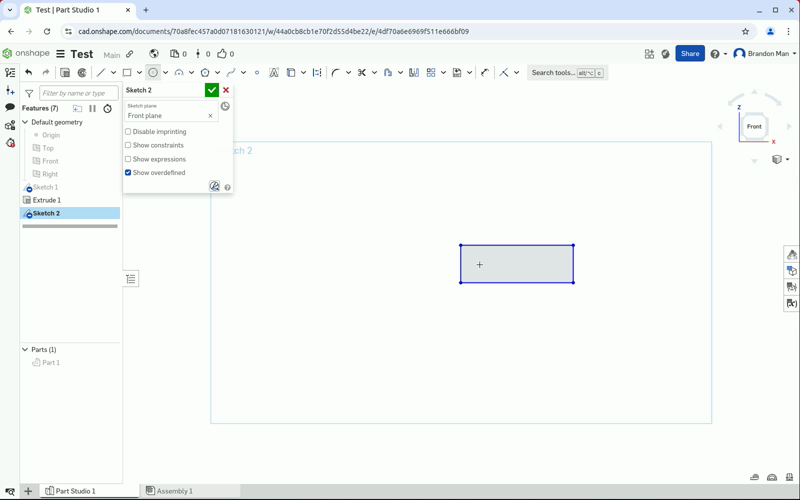
click(479, 264)
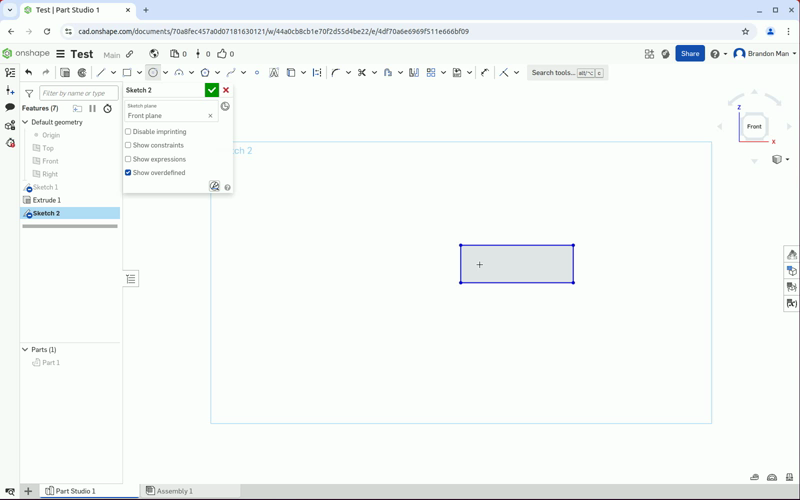
key_up(shift)
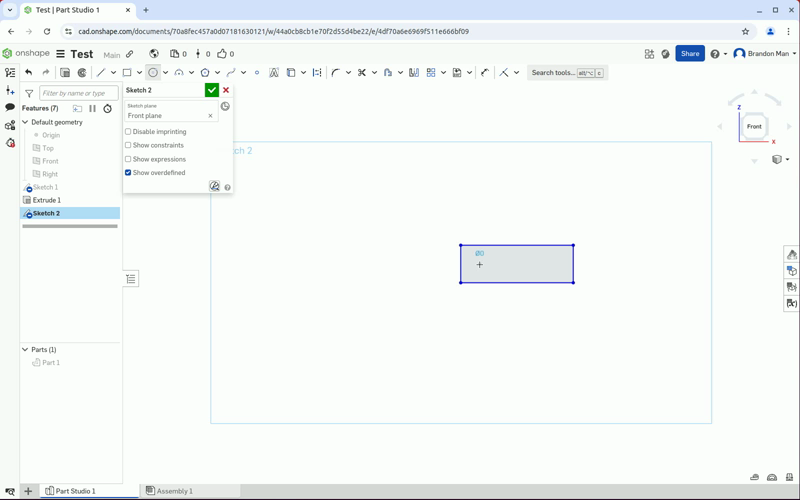
mouse_move(484, 264)
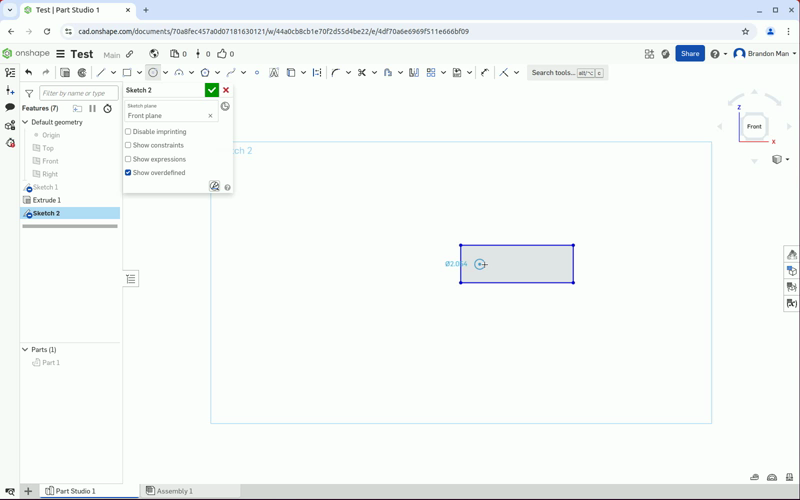
click(484, 264)
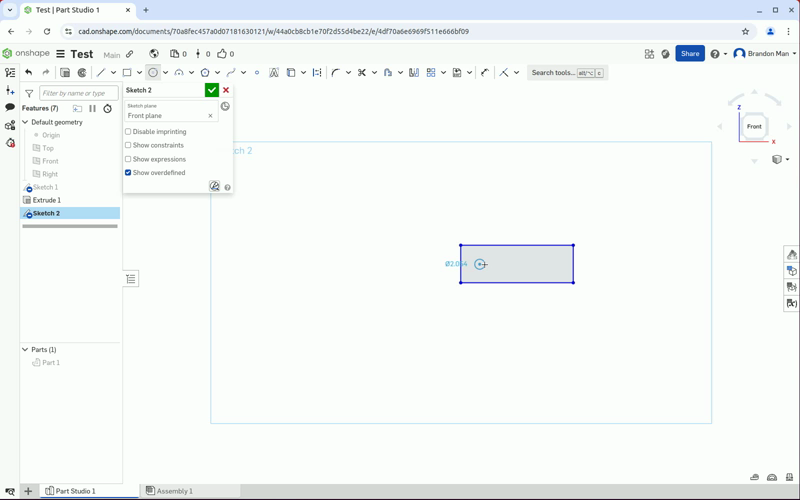
key(esc)
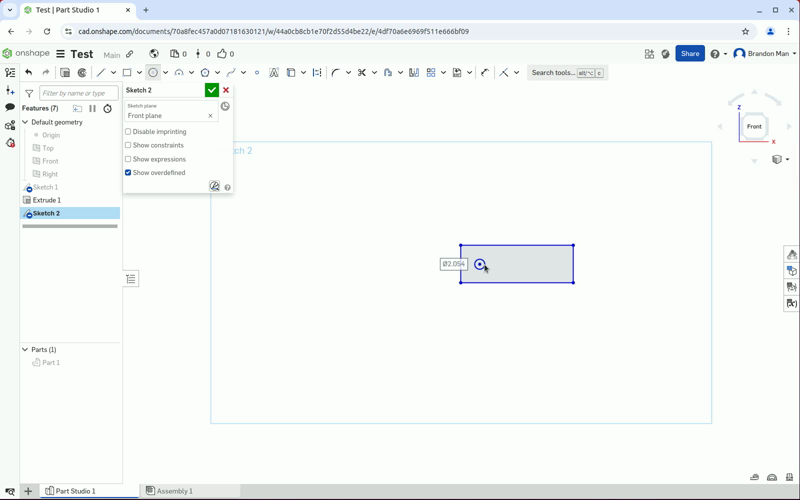
key(c)
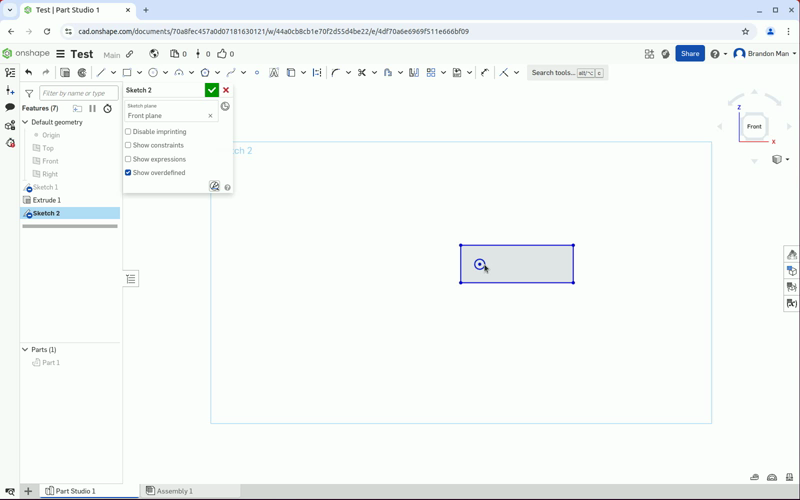
key_down(shift)
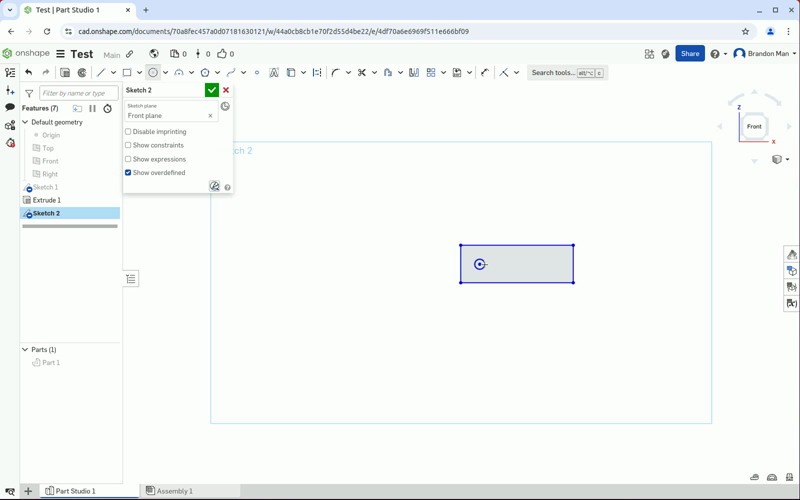
mouse_move(554, 264)
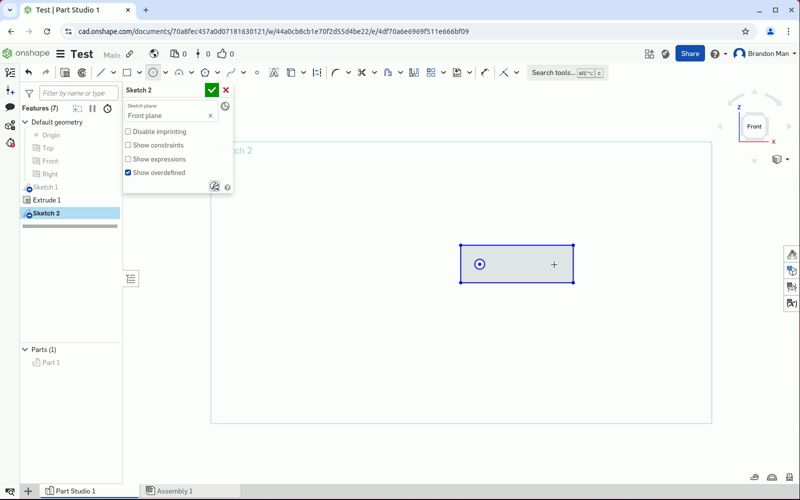
click(554, 264)
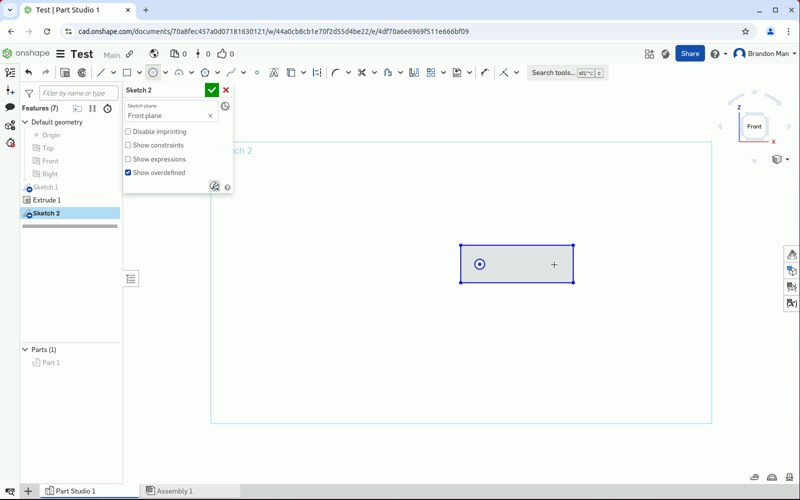
key_up(shift)
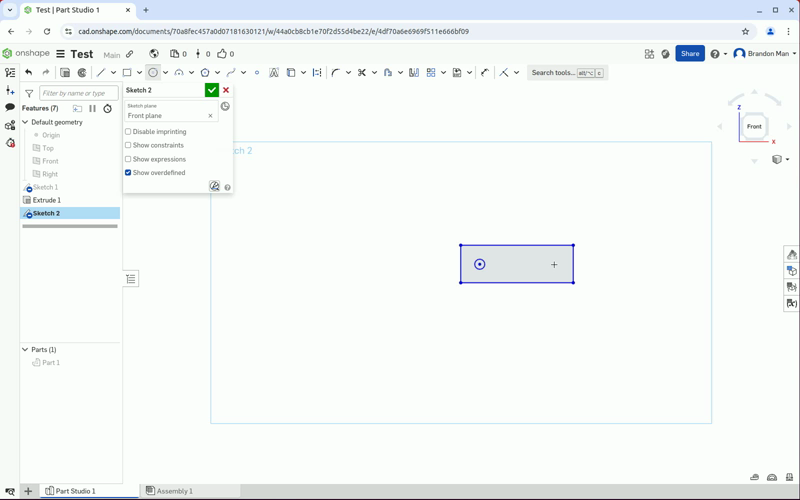
mouse_move(559, 264)
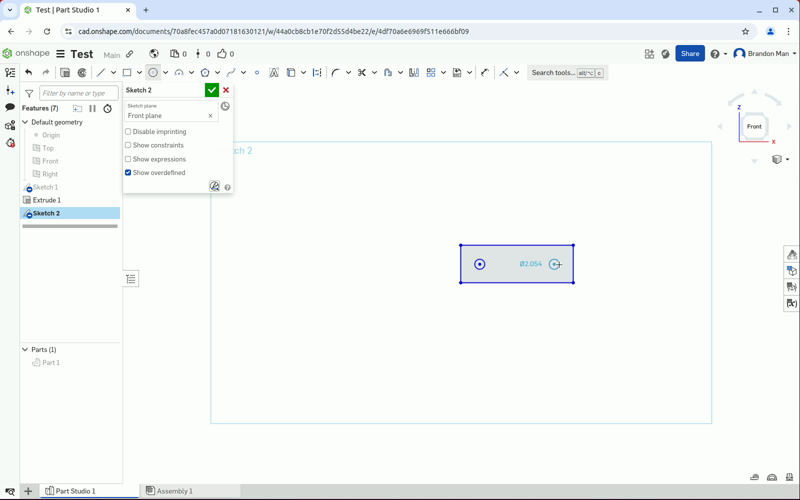
click(559, 264)
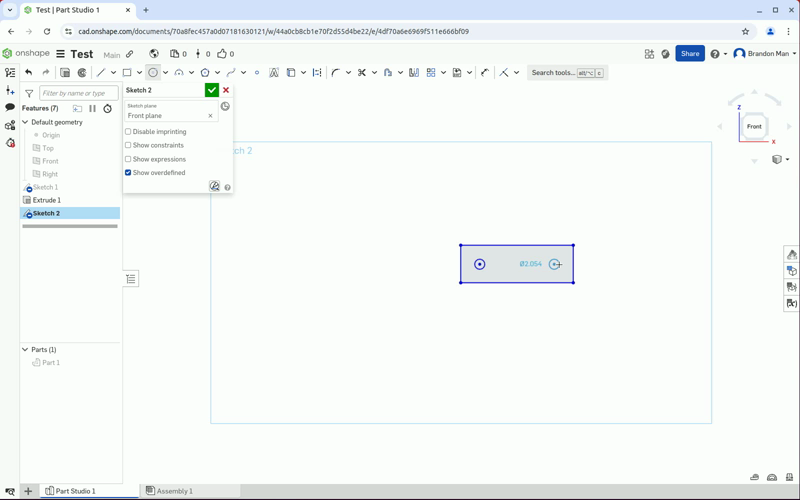
key(esc)
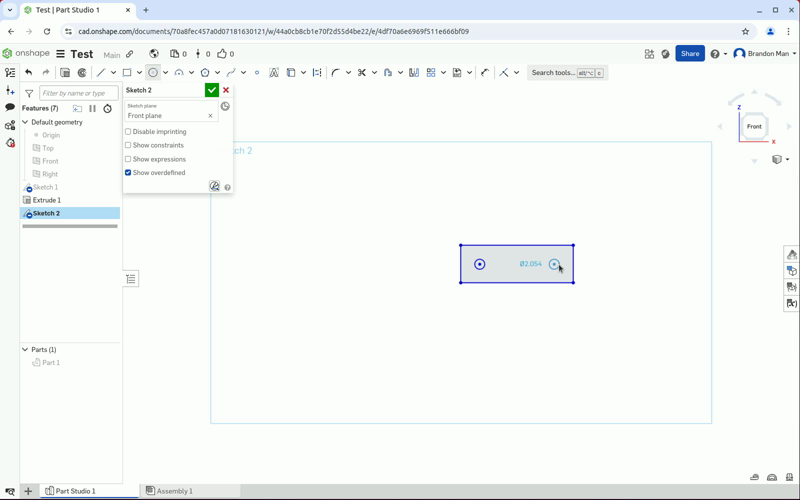
mouse_move(467, 274)
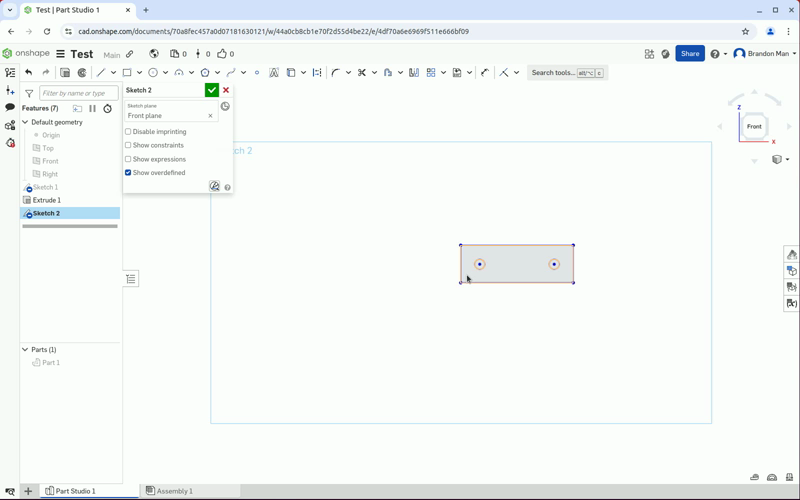
click(467, 274)
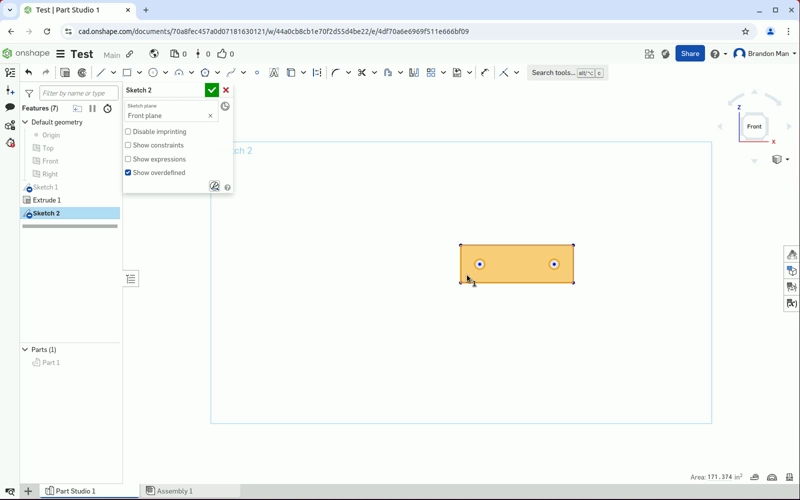
mouse_move(73, 352)
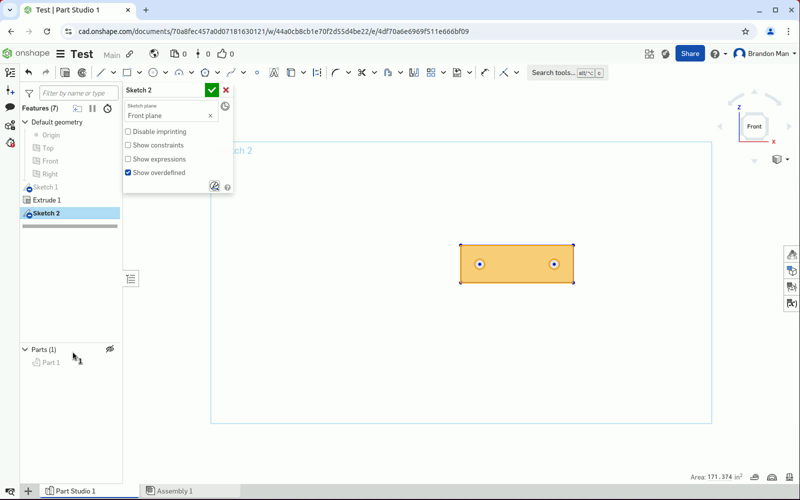
key(shift+y)
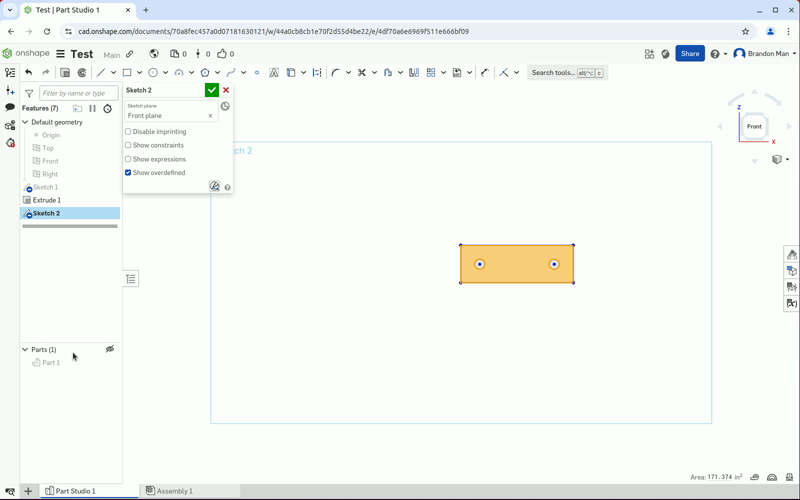
key(shift+e)
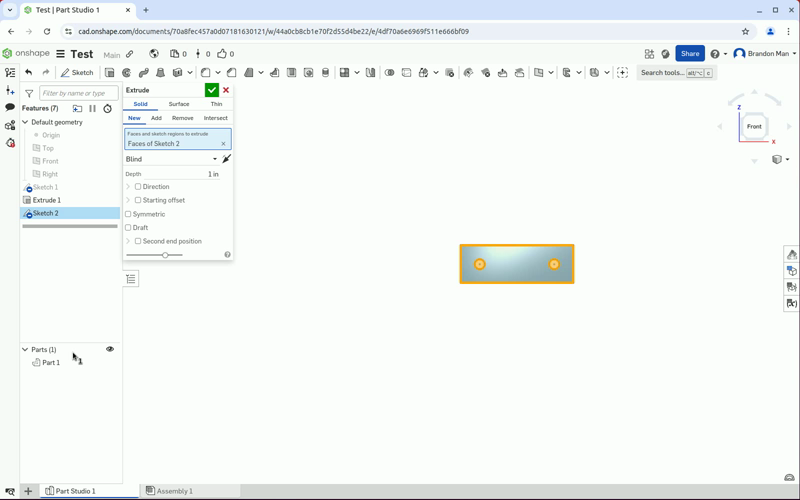
mouse_move(143, 106)
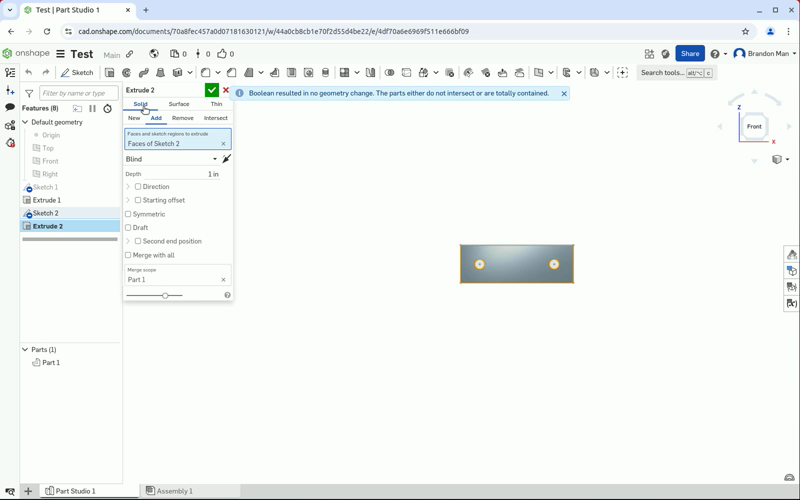
click(143, 106)
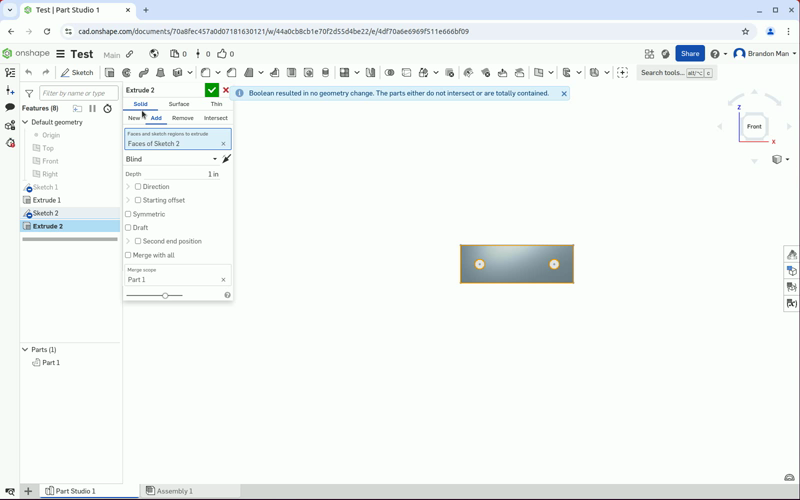
mouse_move(137, 120)
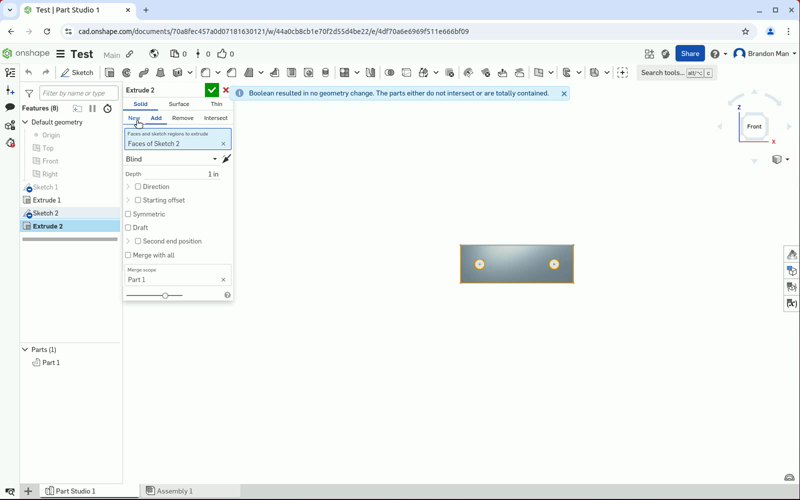
click(137, 120)
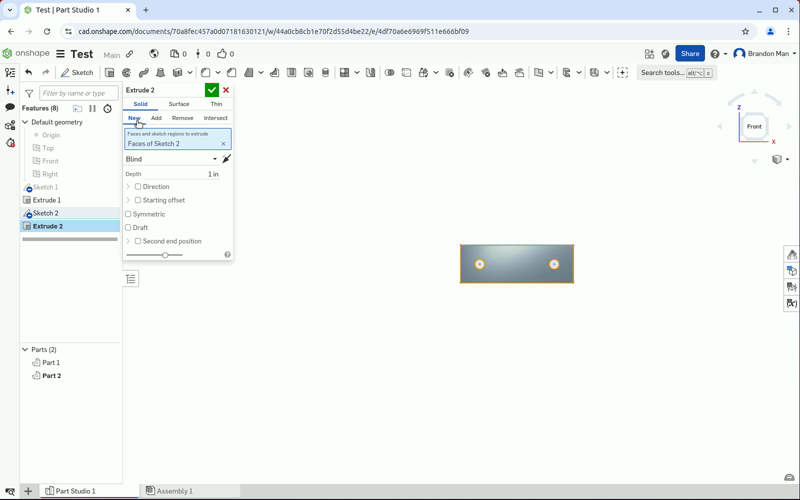
key(tab, 4)
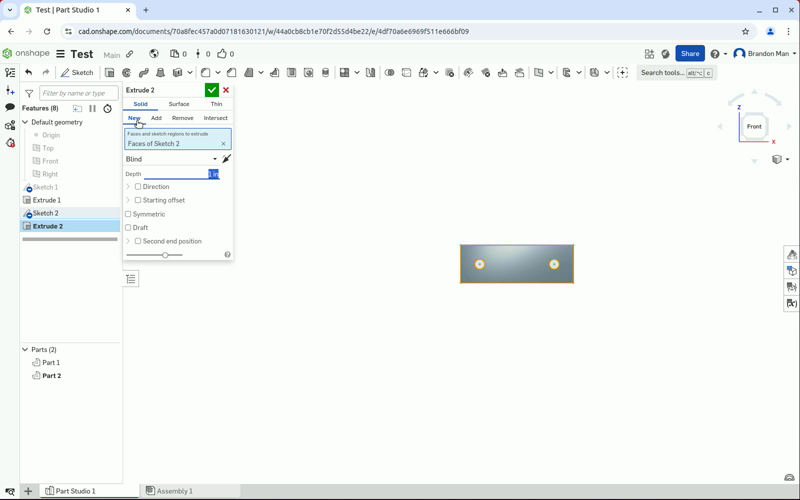
text(2.889)
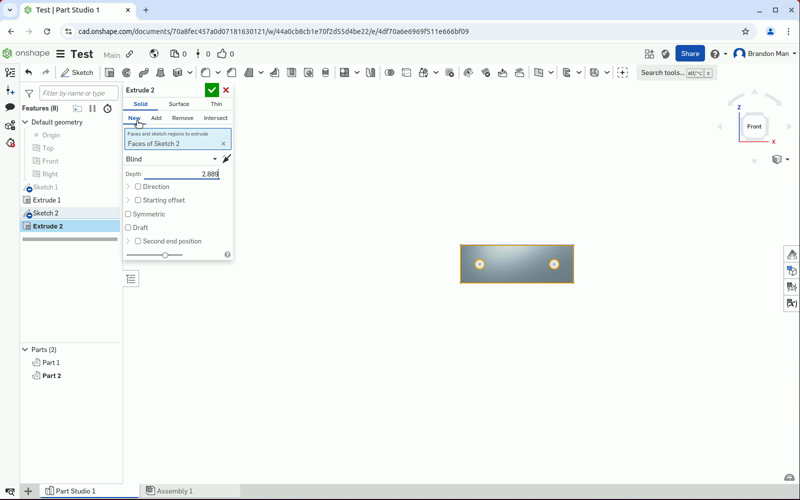
key(enter)
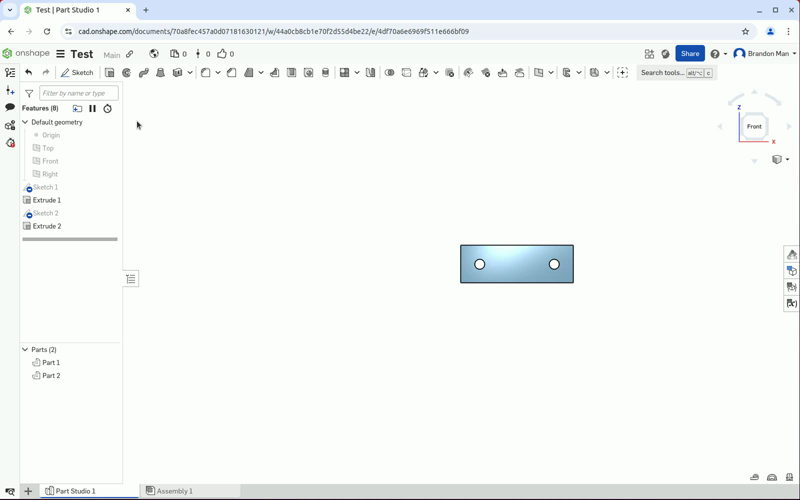
key(shift+h)
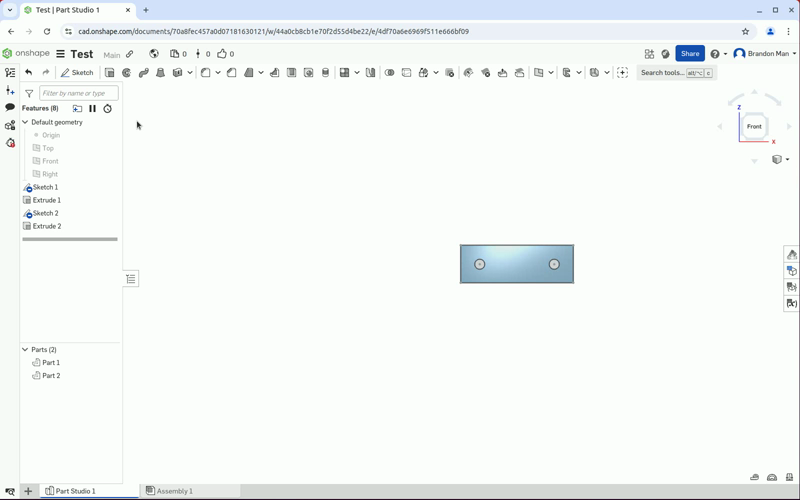
key(shift+h)
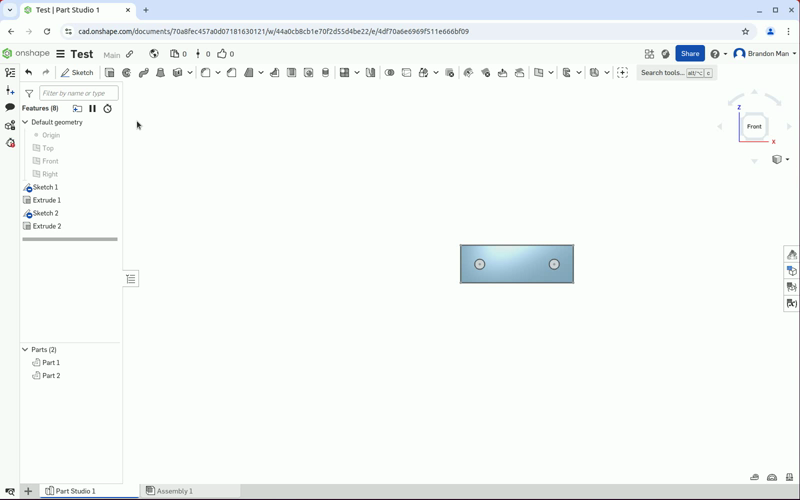
key(shift+7)
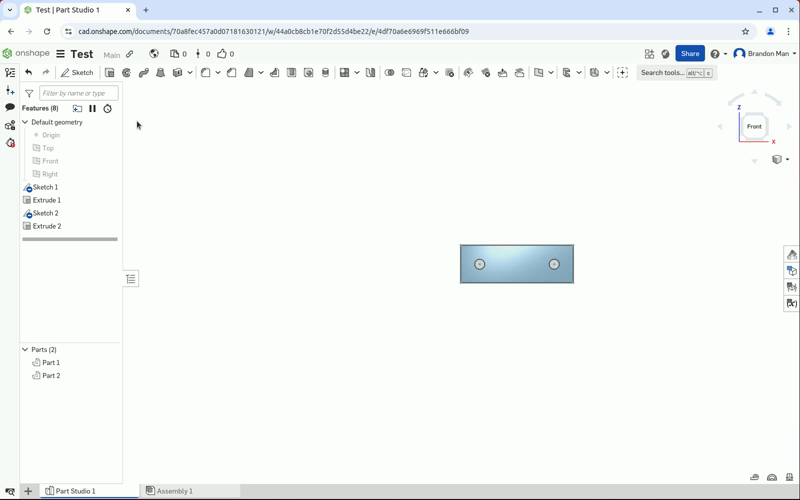
key(left, 2)
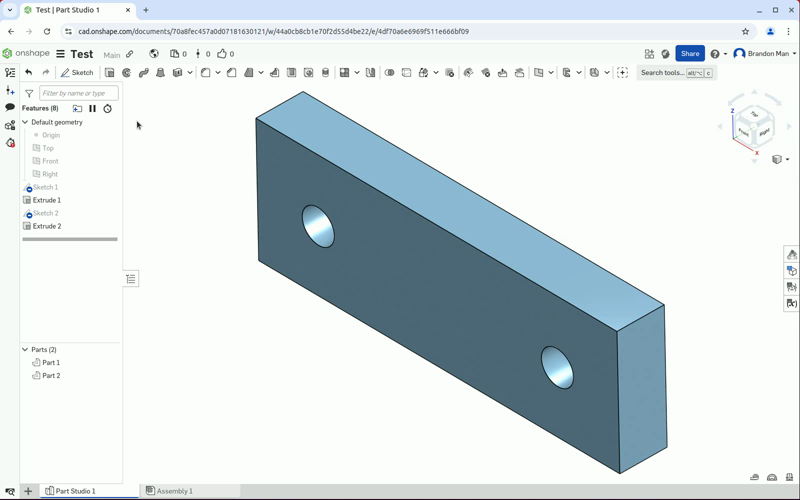
key(down, 2)
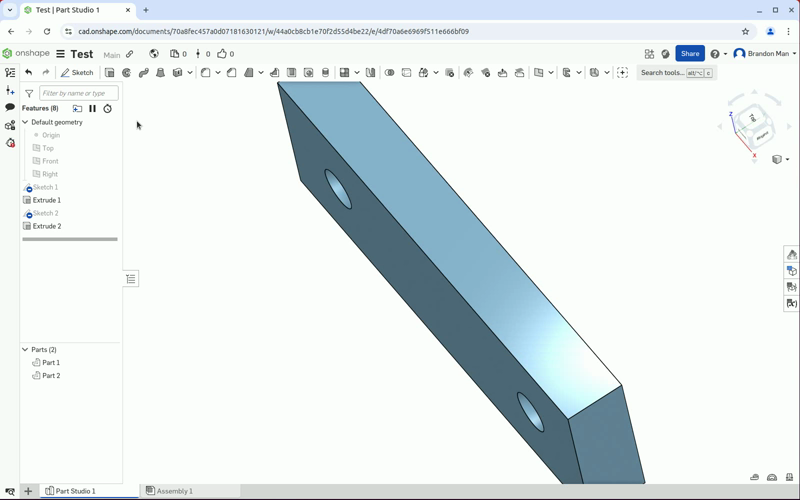
key(up, 2)
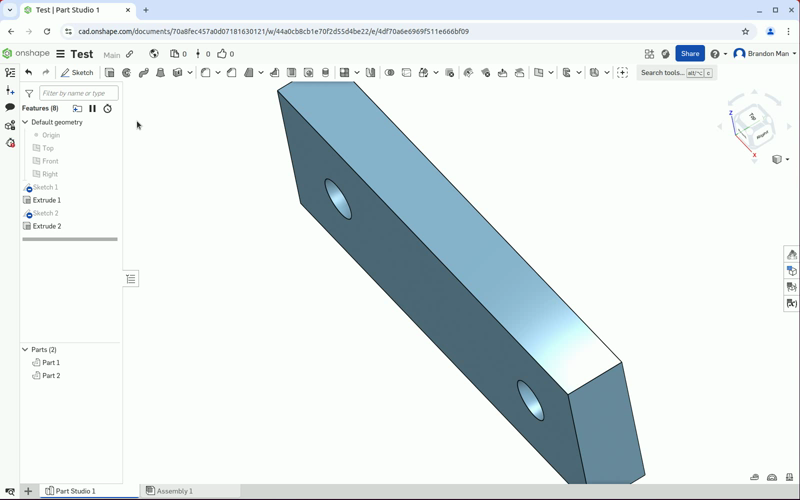
key(right, 2)
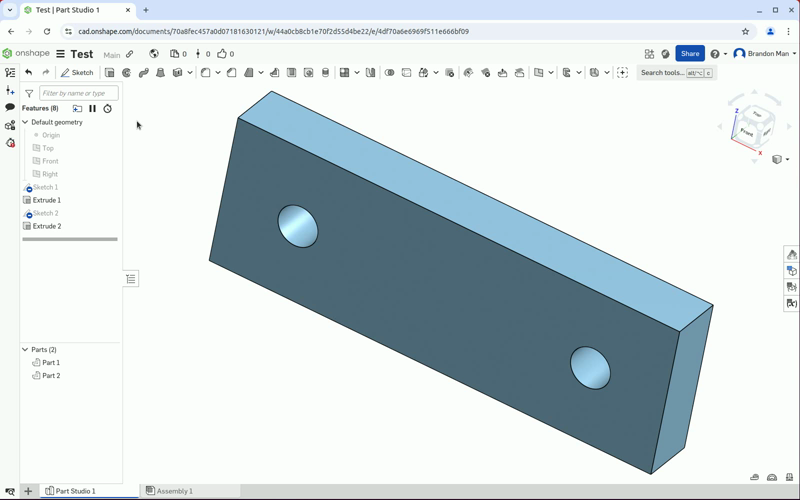
mouse_move(73, 189)
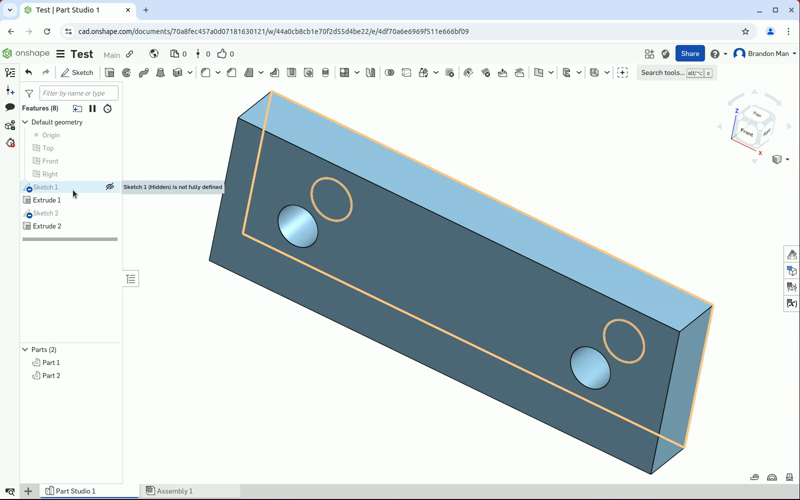
click(73, 189)